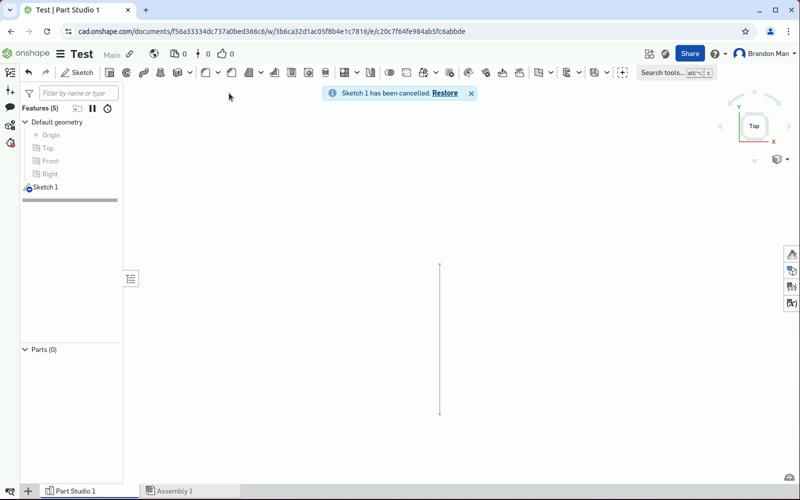
key(shift+h)
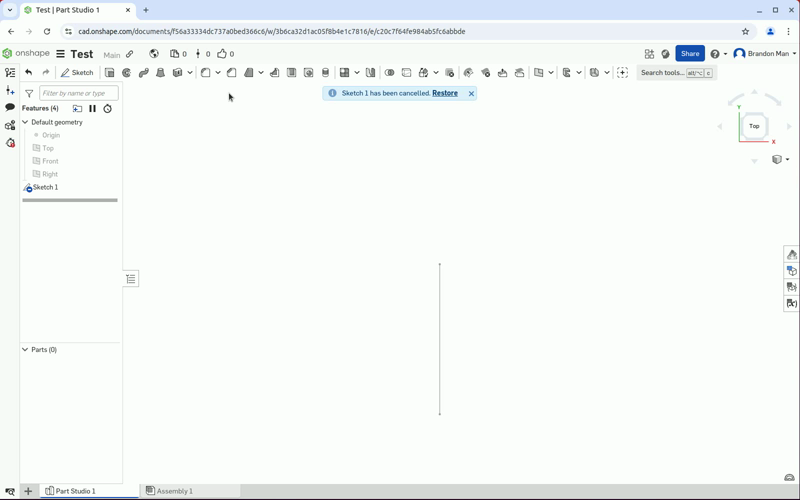
key(shift+s)
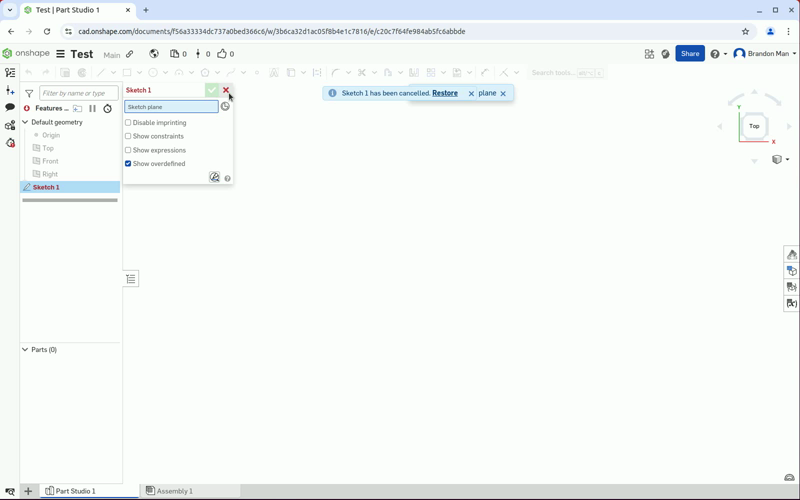
mouse_move(73, 150)
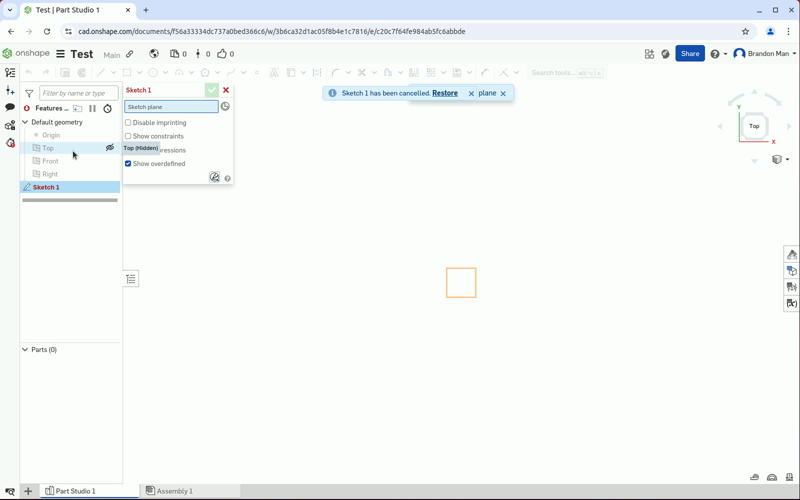
click(73, 150)
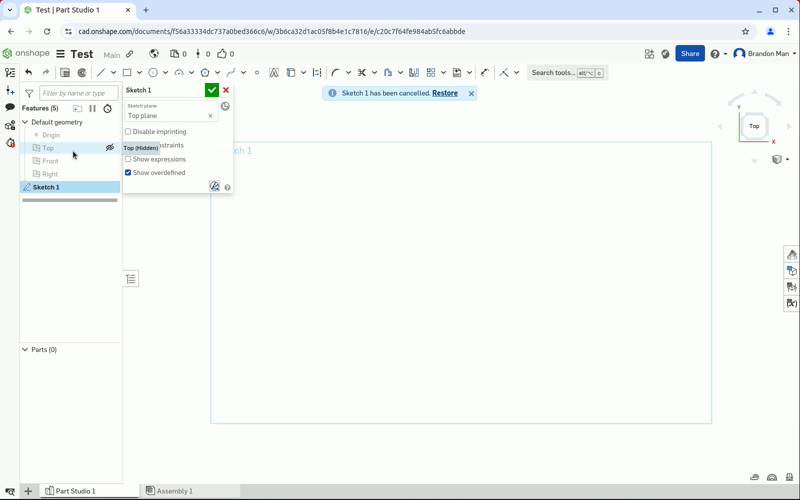
mouse_move(73, 352)
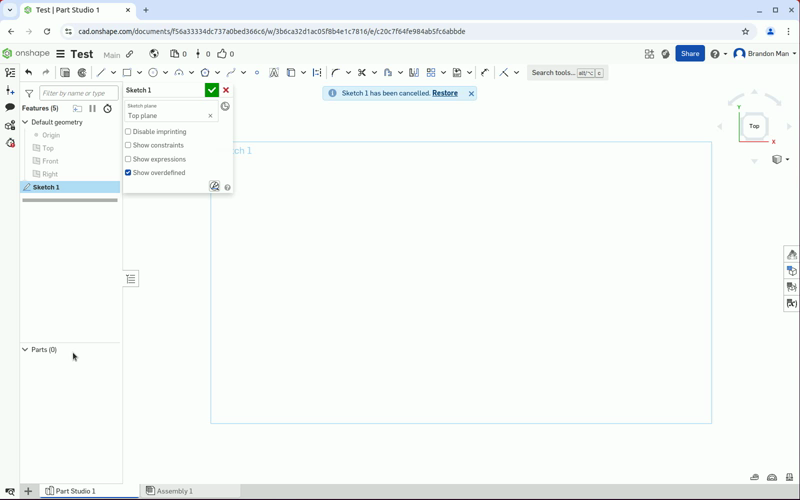
key(y)
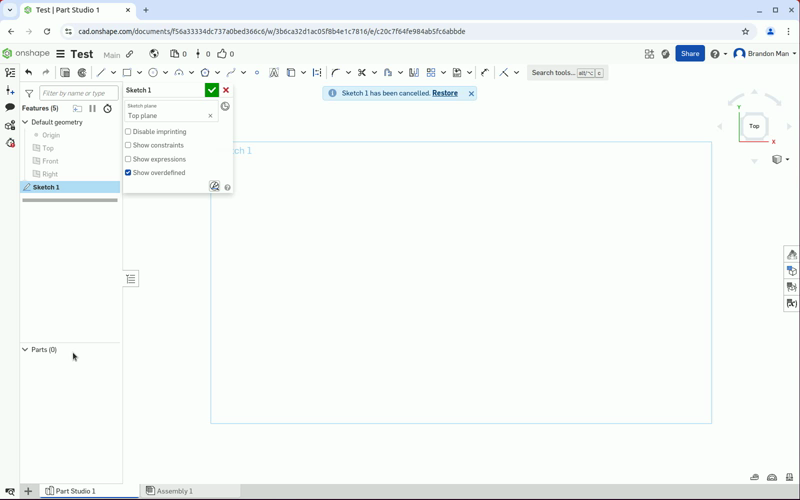
key(c)
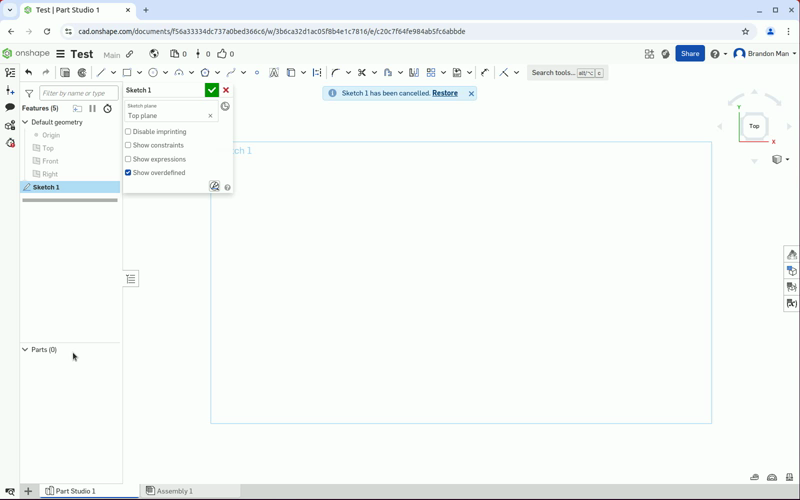
key_down(shift)
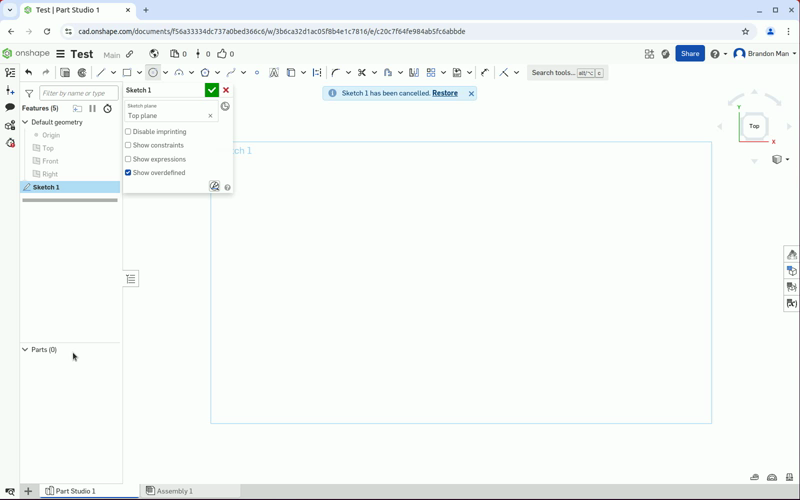
mouse_move(461, 282)
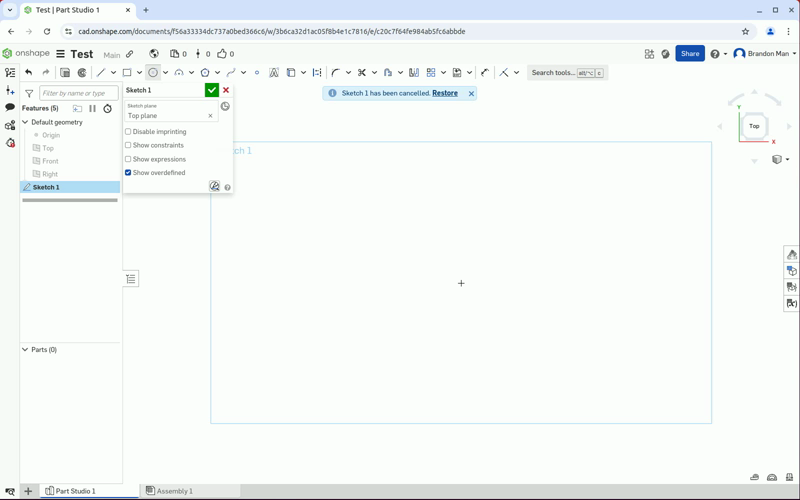
click(461, 282)
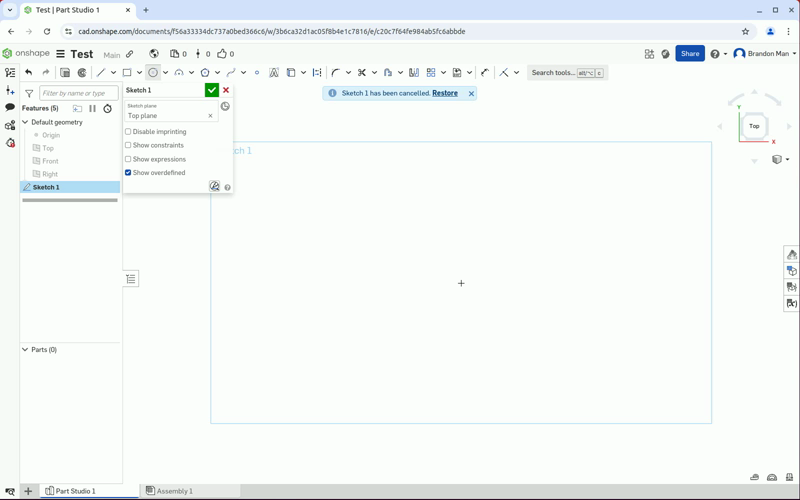
key_up(shift)
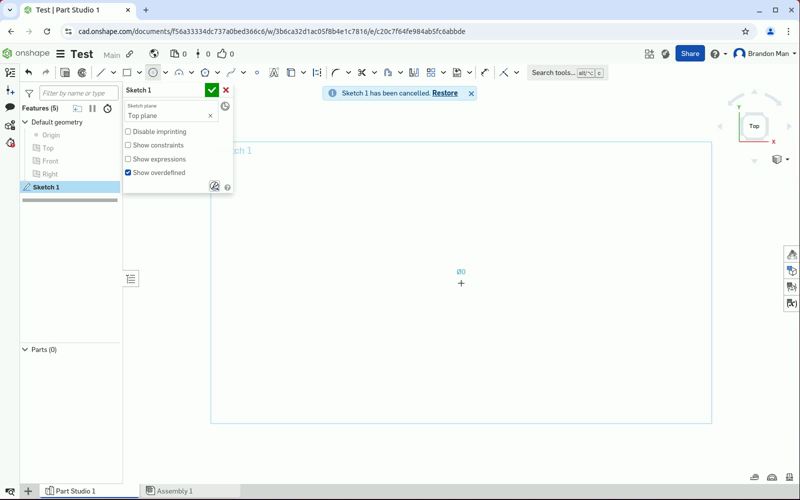
mouse_move(461, 282)
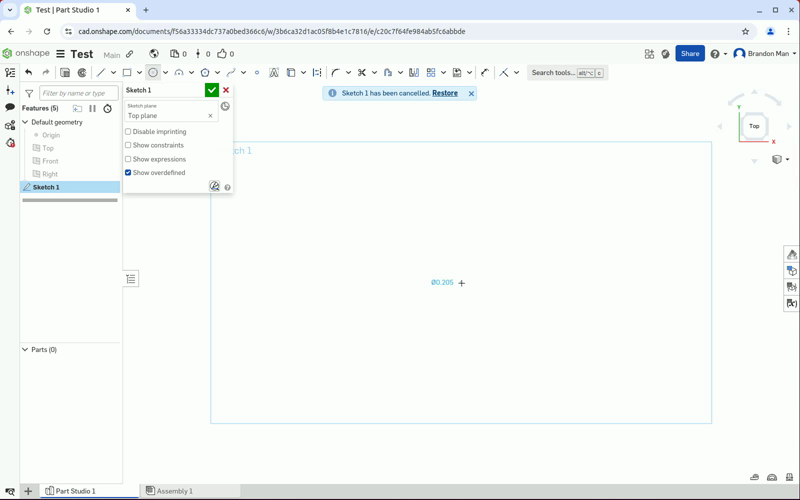
scroll(6)
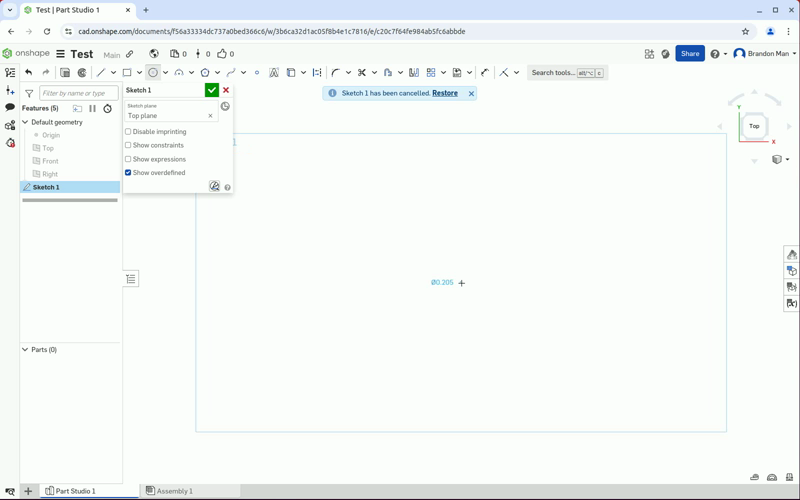
scroll(6)
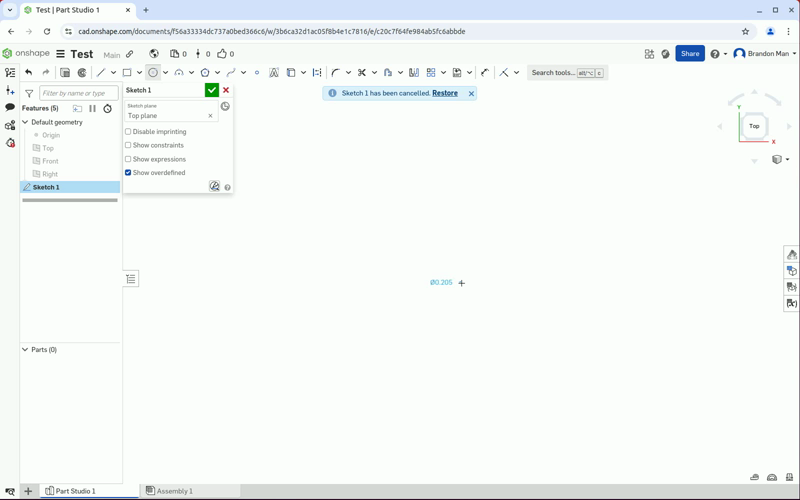
scroll(6)
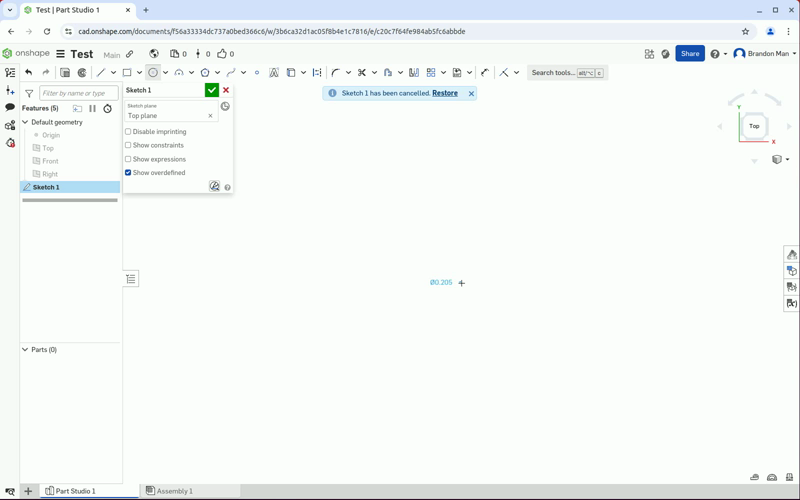
scroll(6)
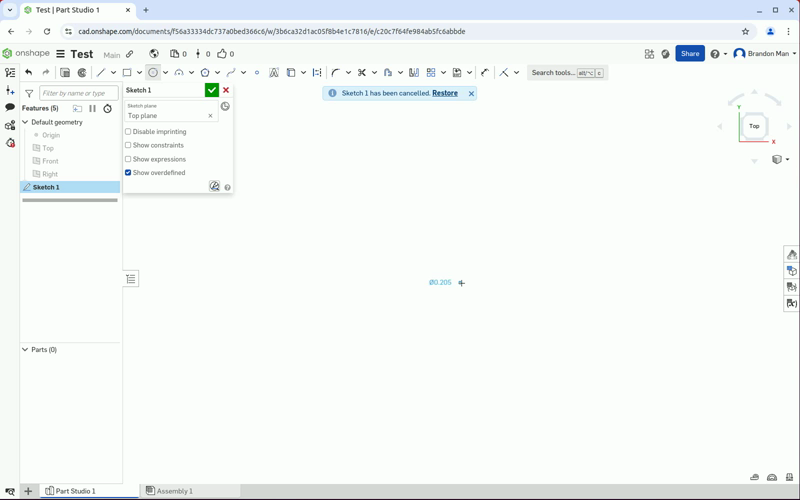
scroll(6)
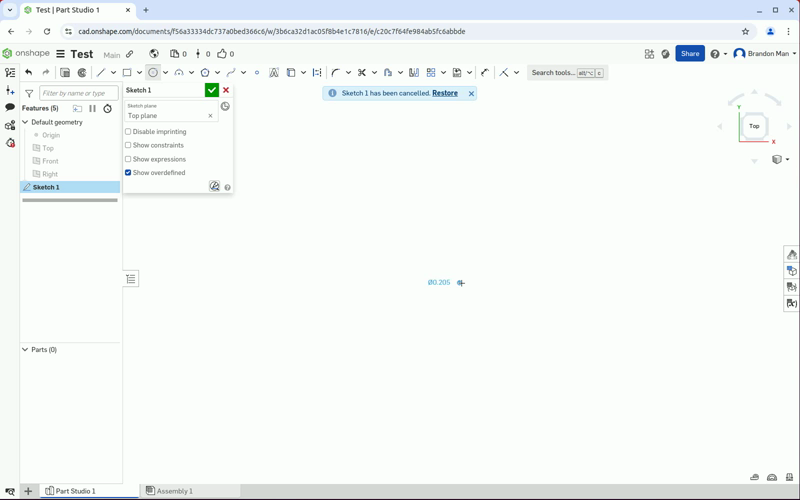
scroll(6)
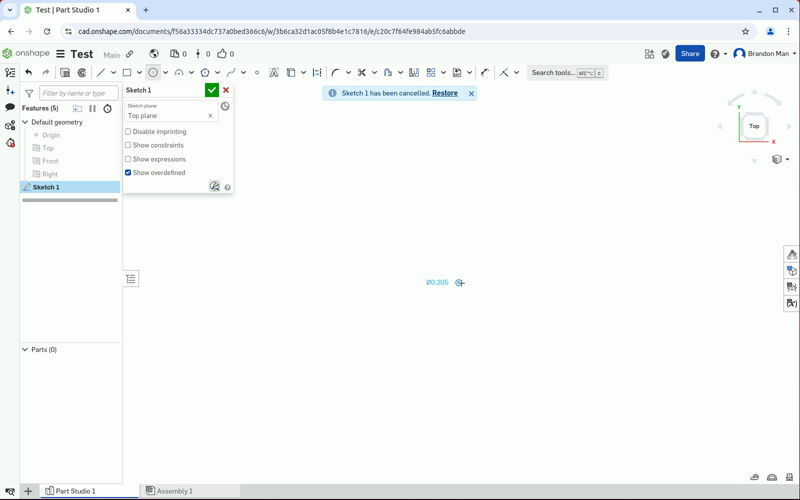
scroll(6)
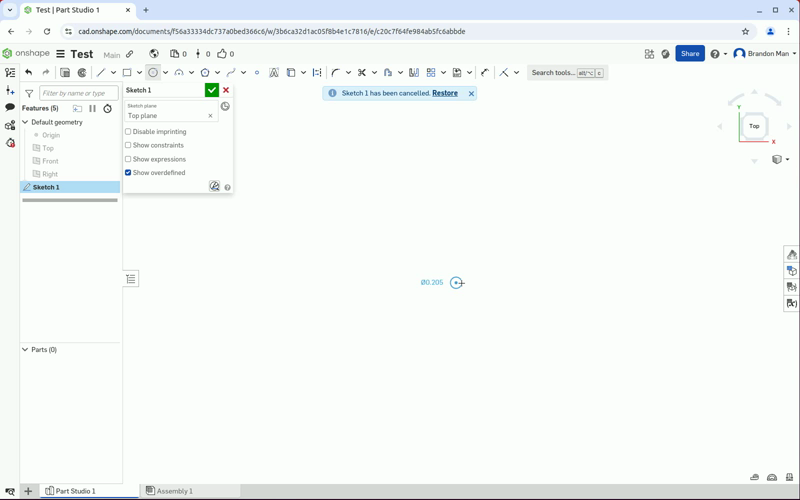
click(461, 282)
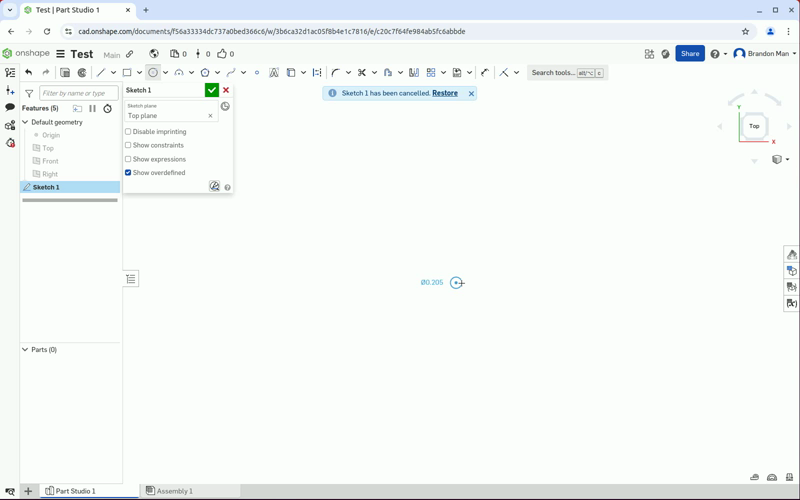
scroll(-6)
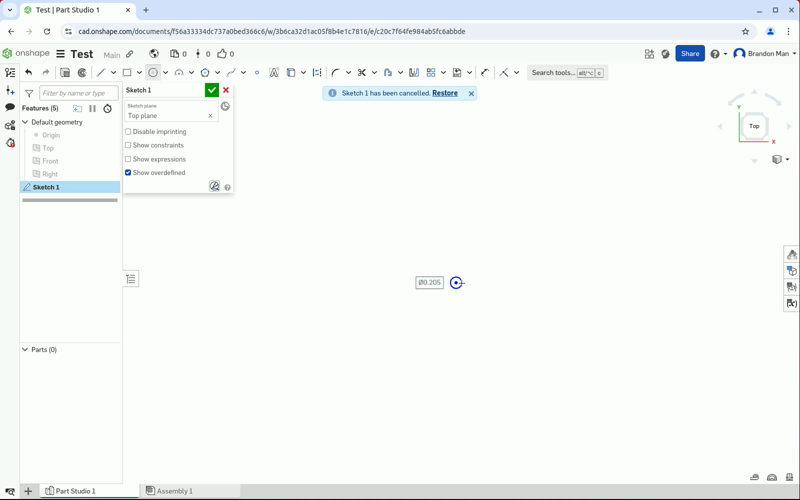
scroll(-6)
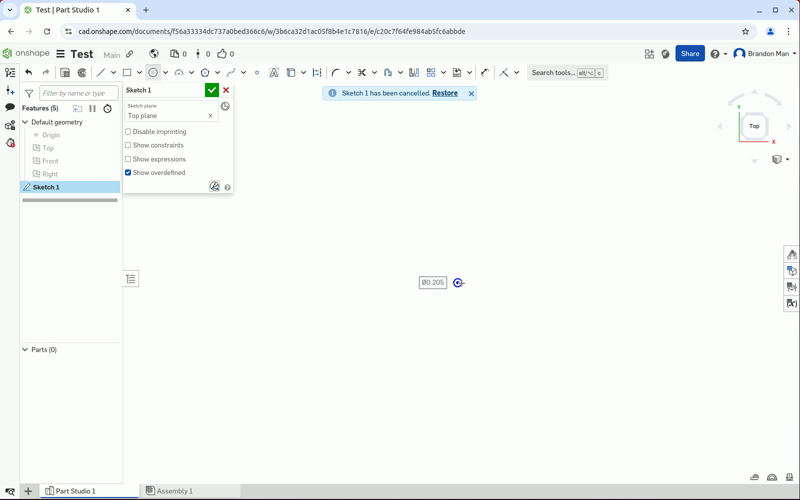
scroll(-6)
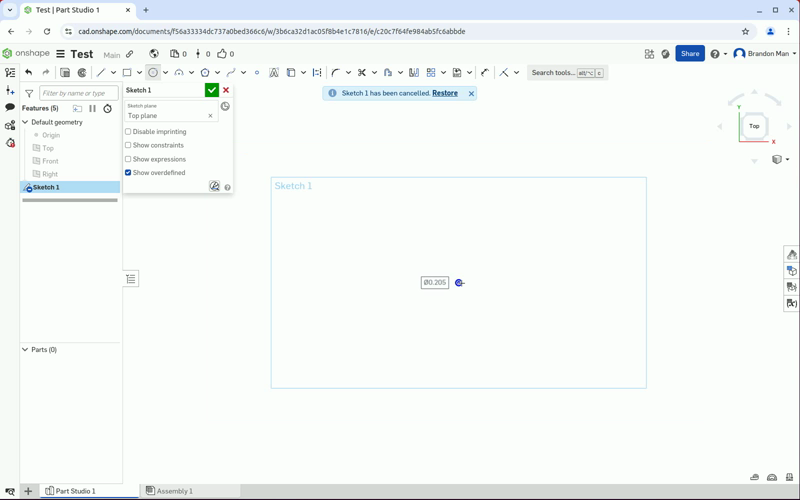
scroll(-6)
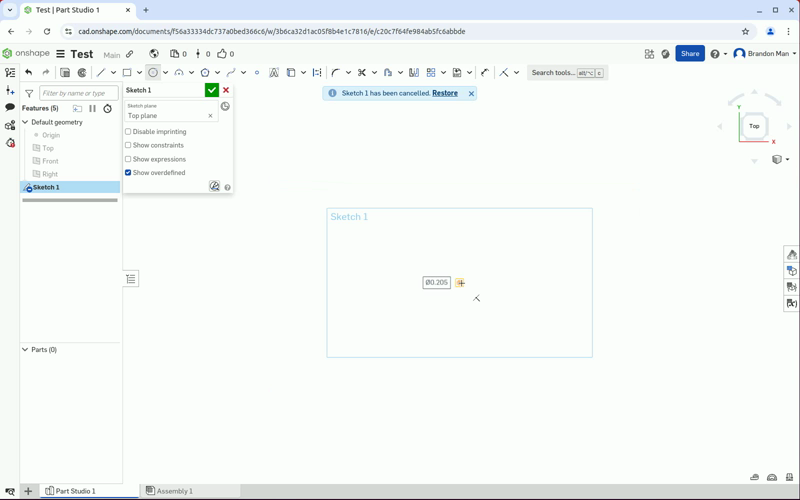
scroll(-6)
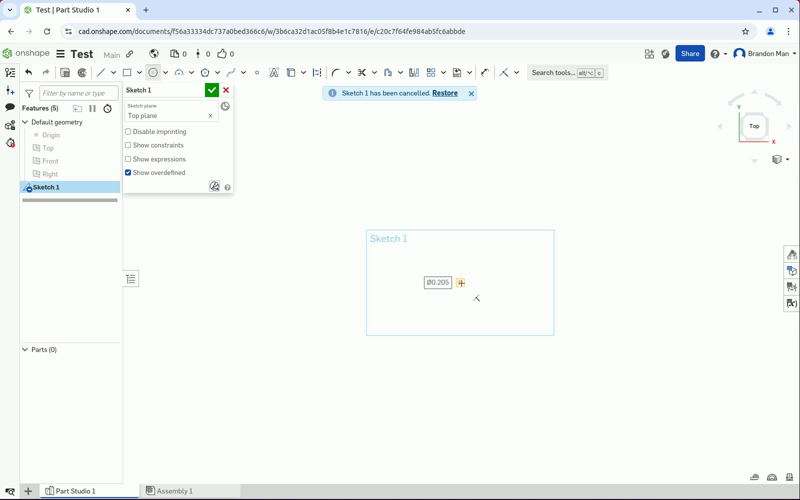
scroll(-6)
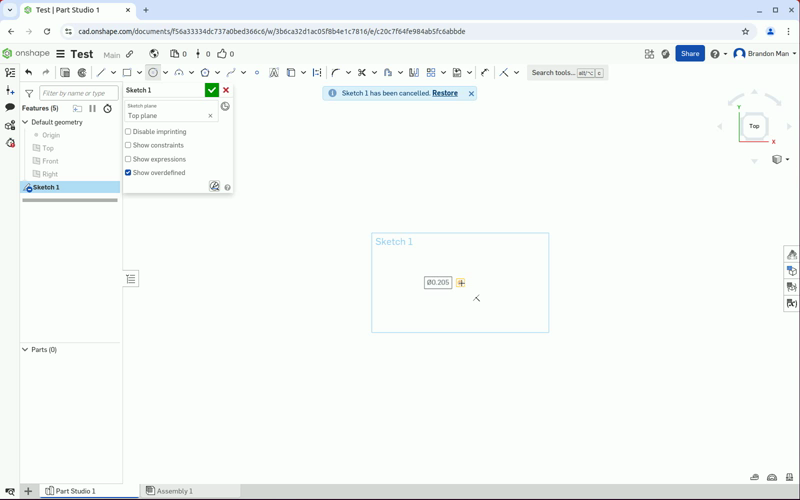
scroll(-6)
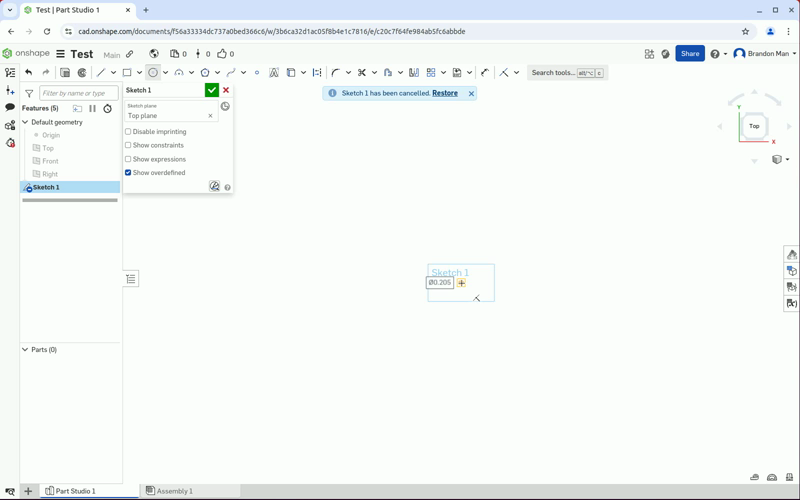
key(esc)
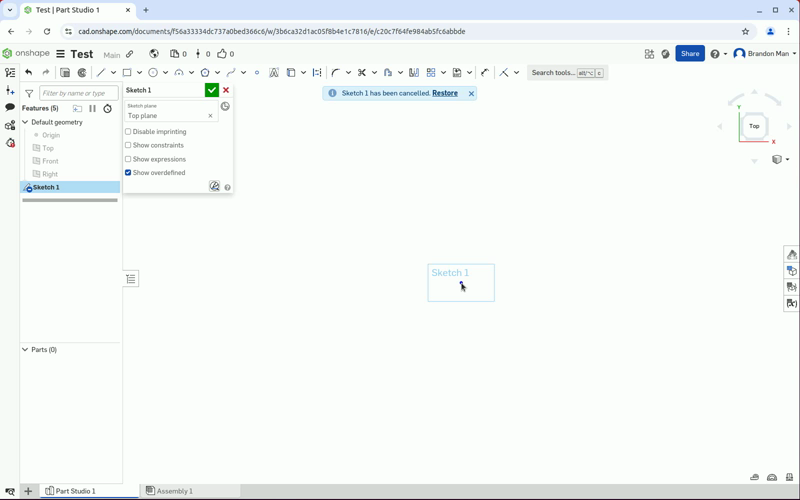
mouse_move(461, 282)
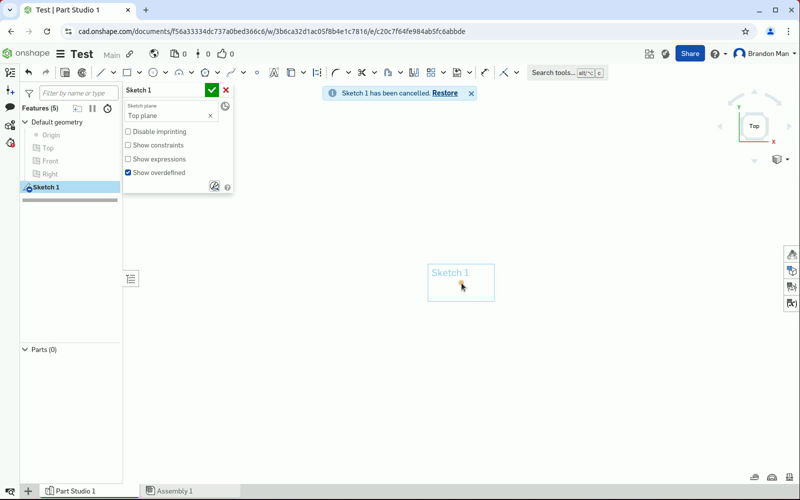
scroll(6)
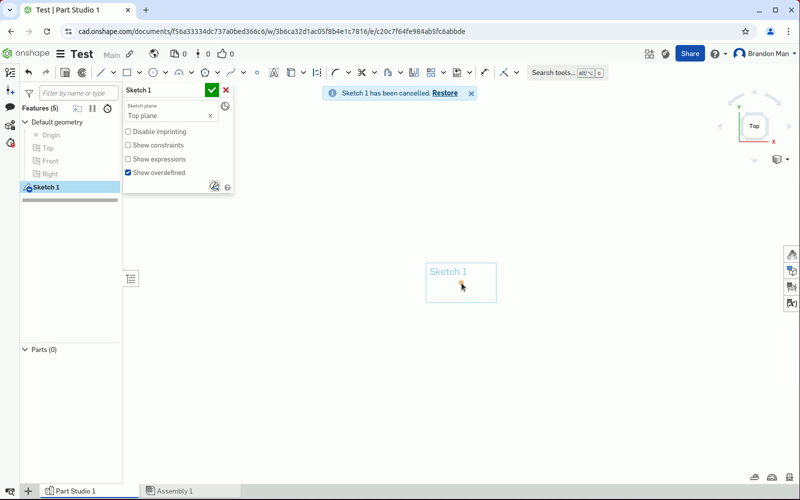
scroll(6)
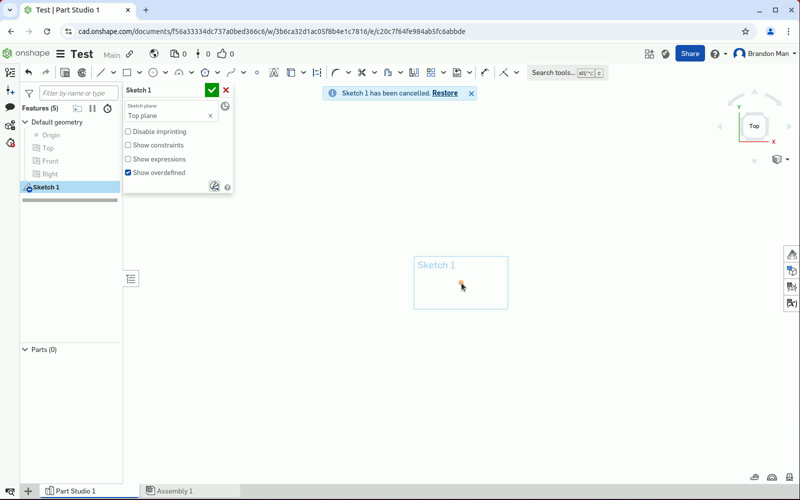
scroll(6)
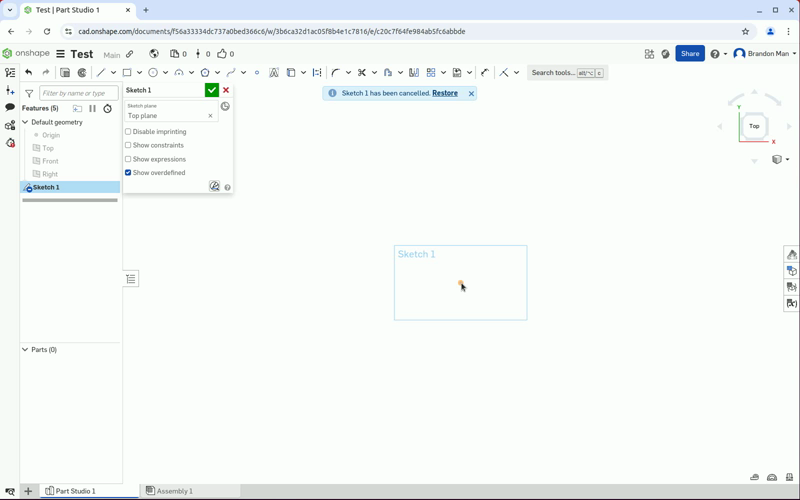
scroll(6)
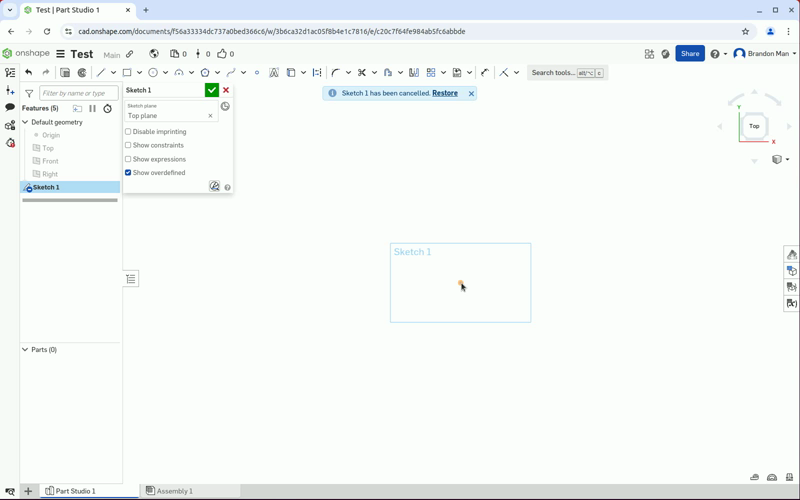
scroll(6)
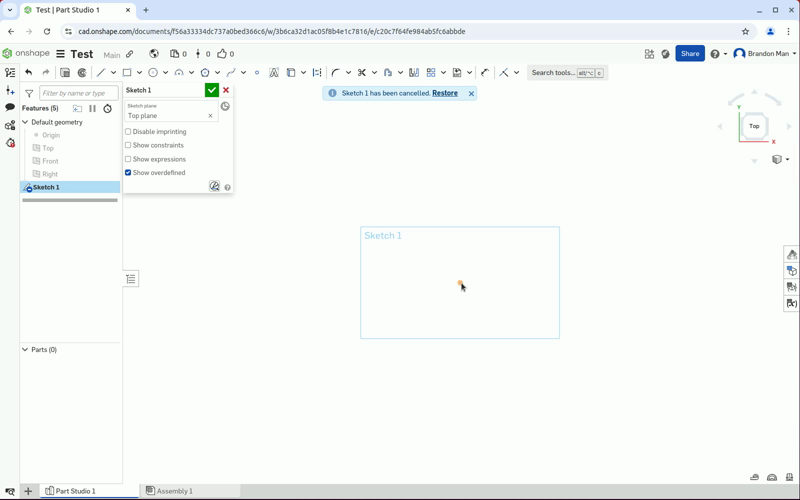
scroll(6)
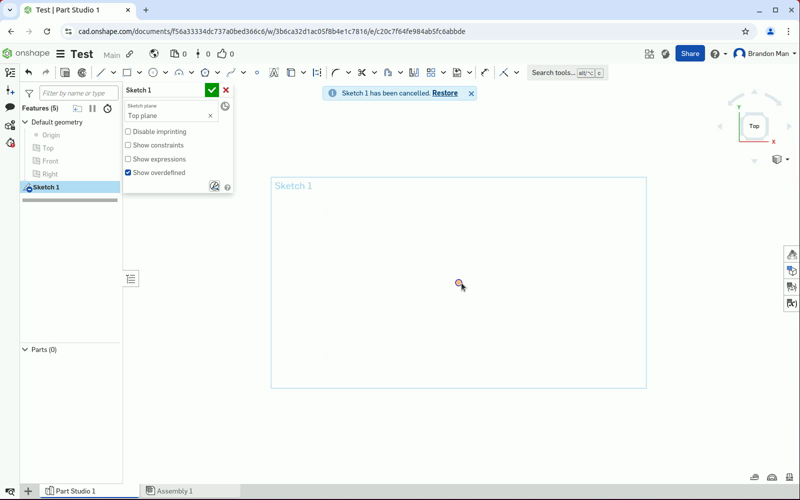
scroll(6)
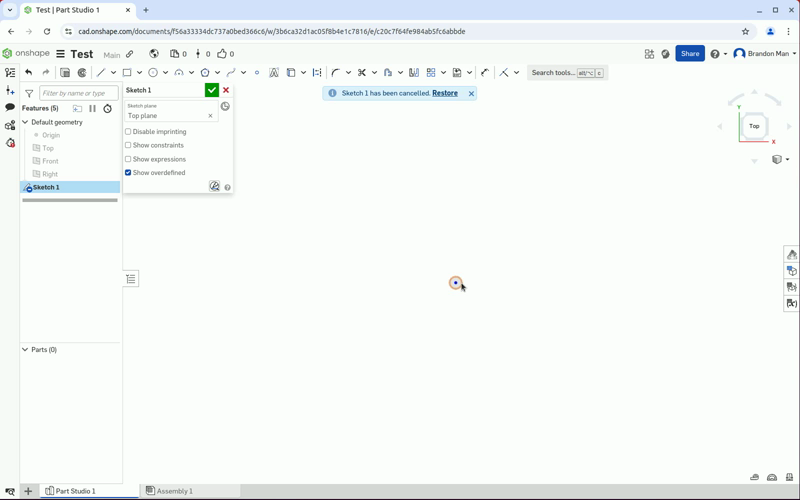
click(461, 282)
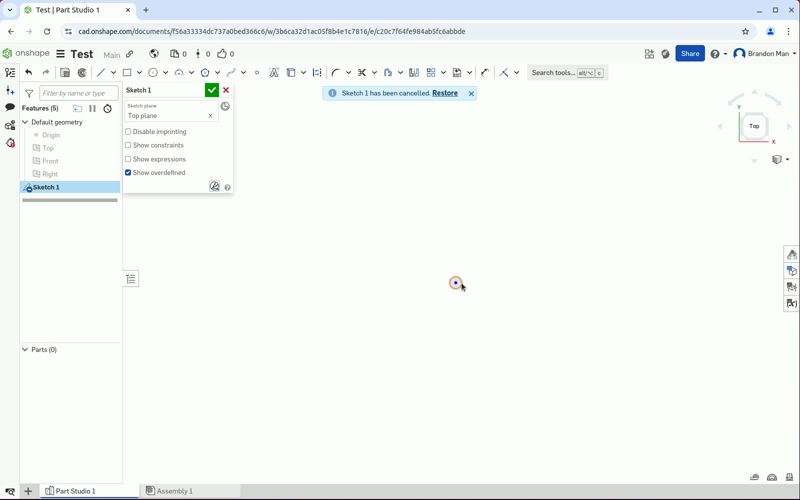
scroll(-6)
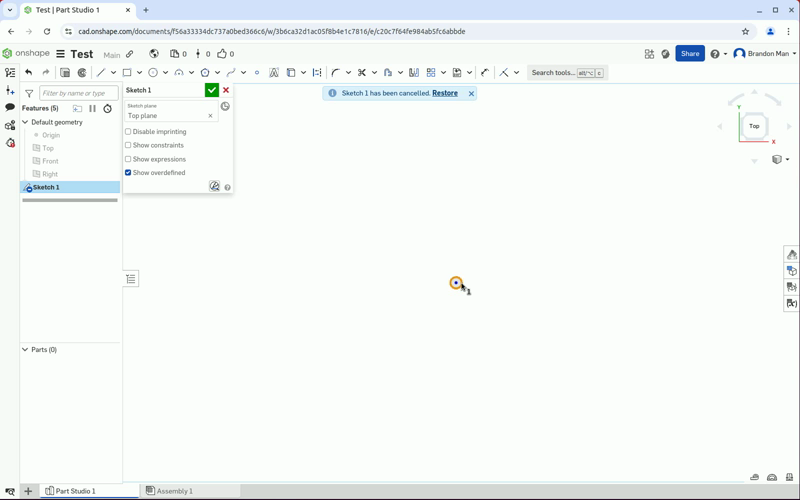
scroll(-6)
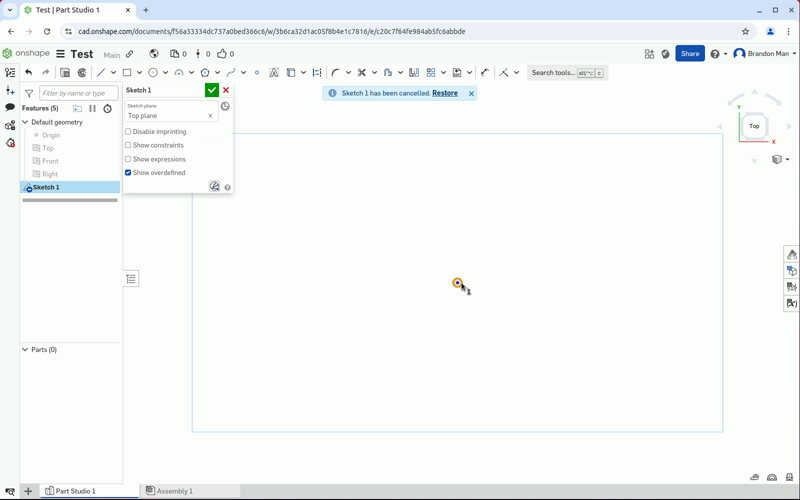
scroll(-6)
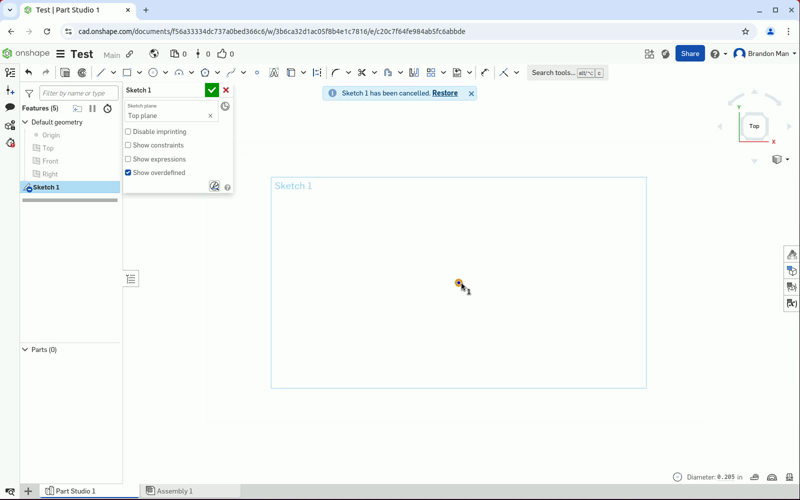
scroll(-6)
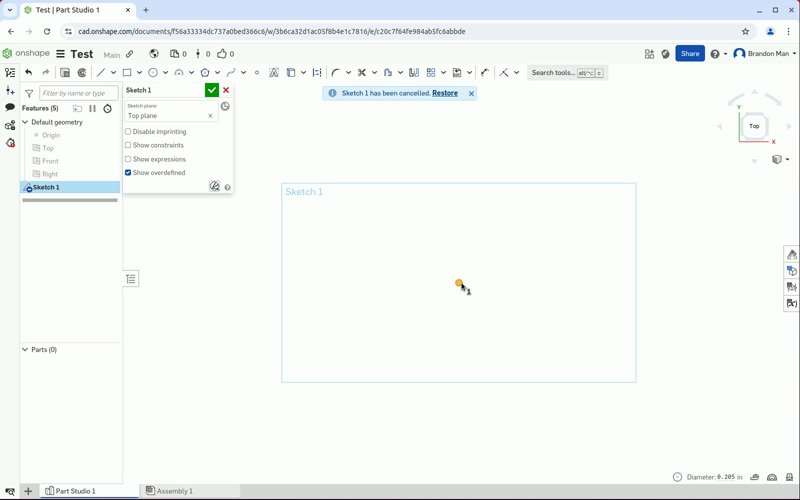
scroll(-6)
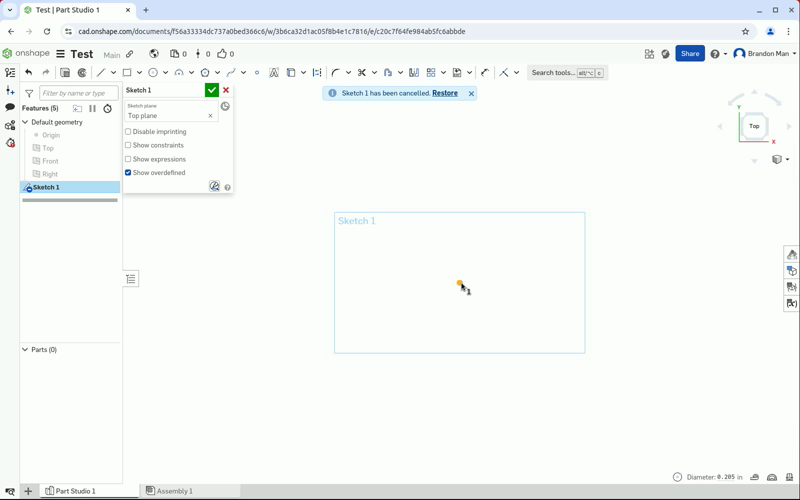
scroll(-6)
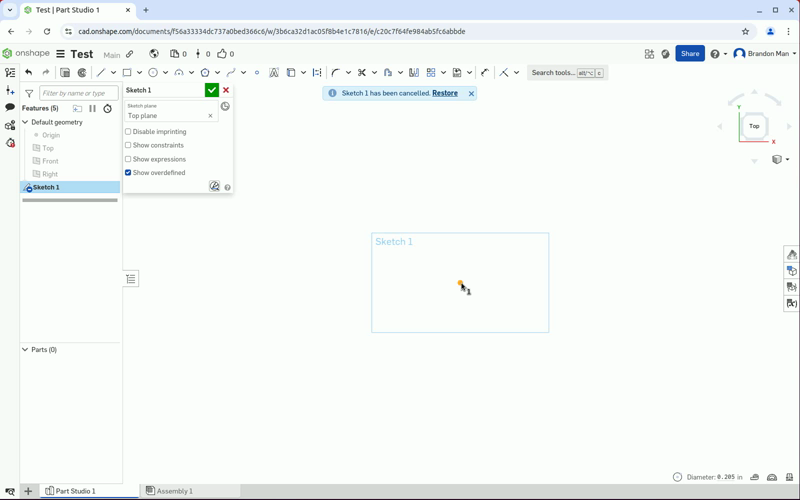
scroll(-6)
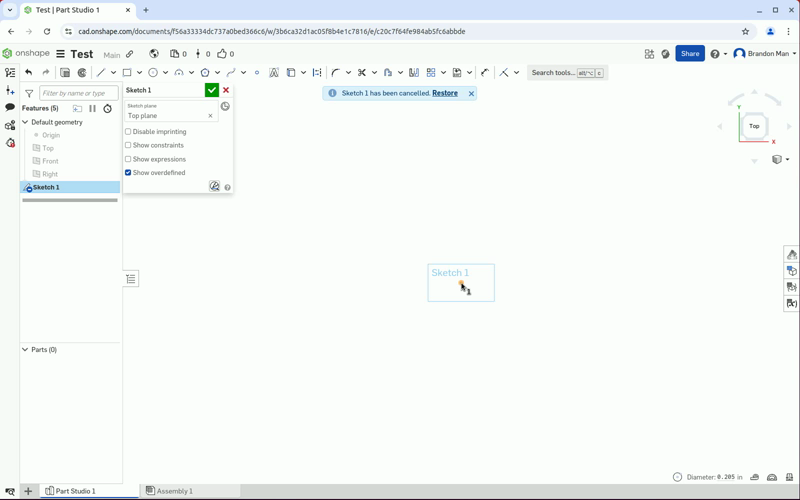
mouse_move(73, 352)
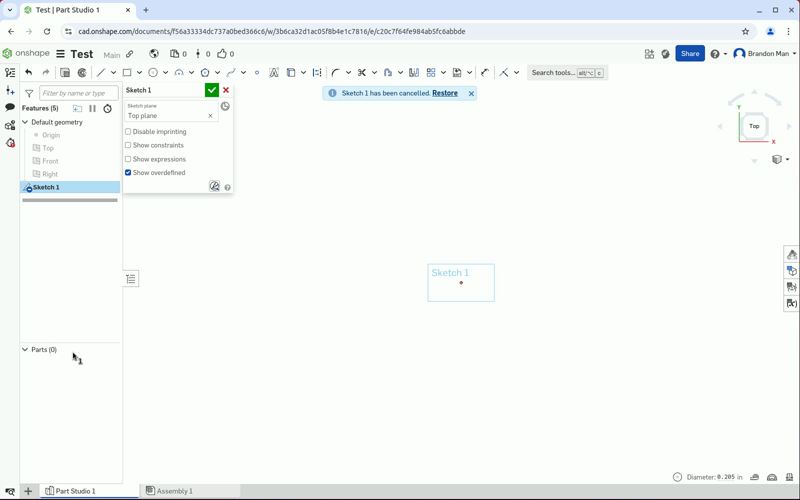
key(shift+y)
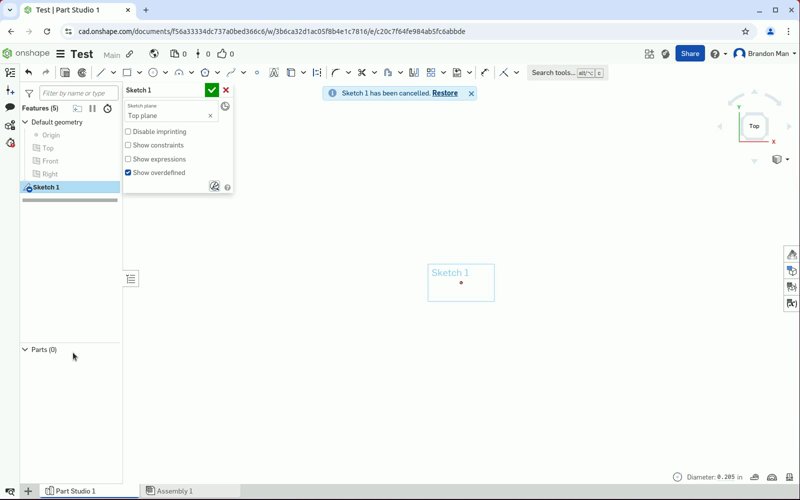
key(shift+e)
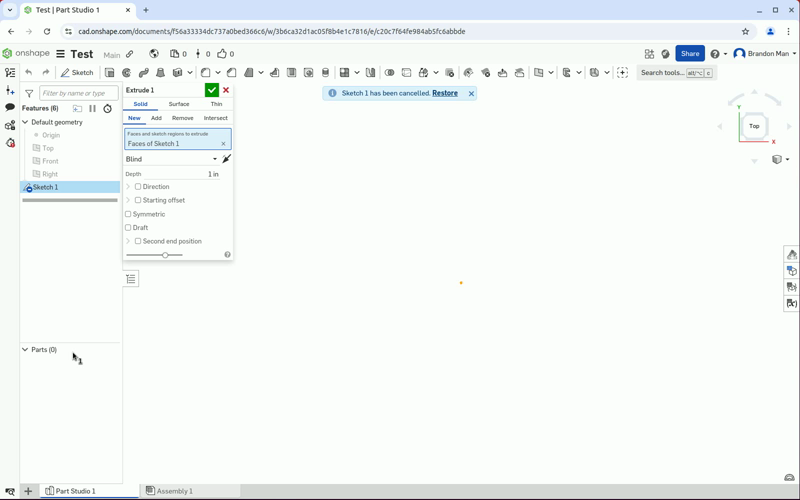
mouse_move(143, 106)
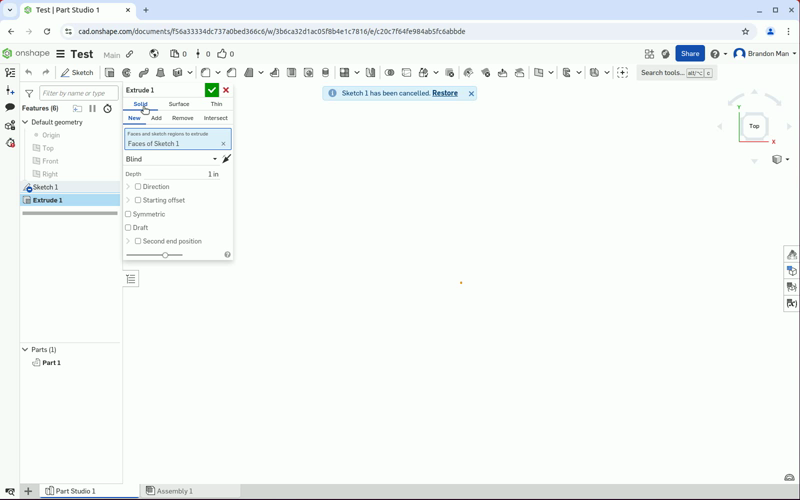
click(143, 106)
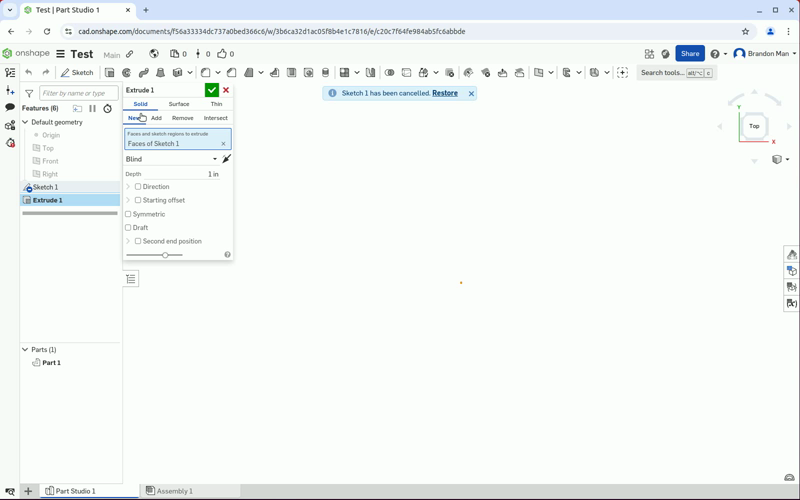
mouse_move(137, 120)
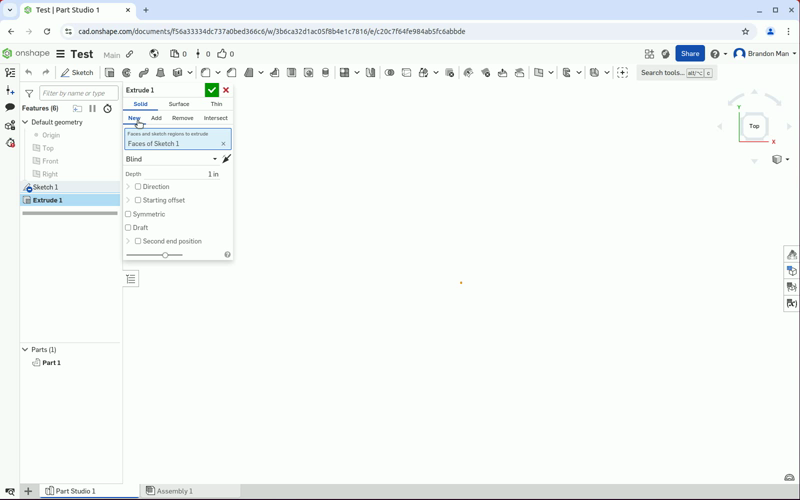
click(137, 120)
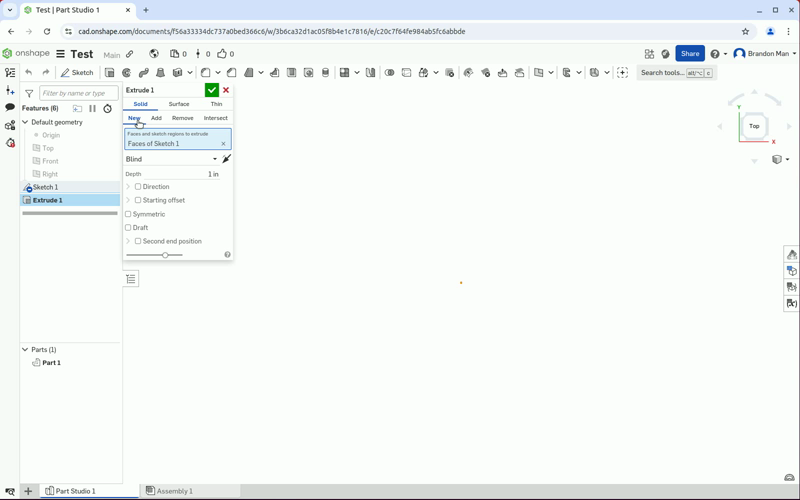
key(tab, 4)
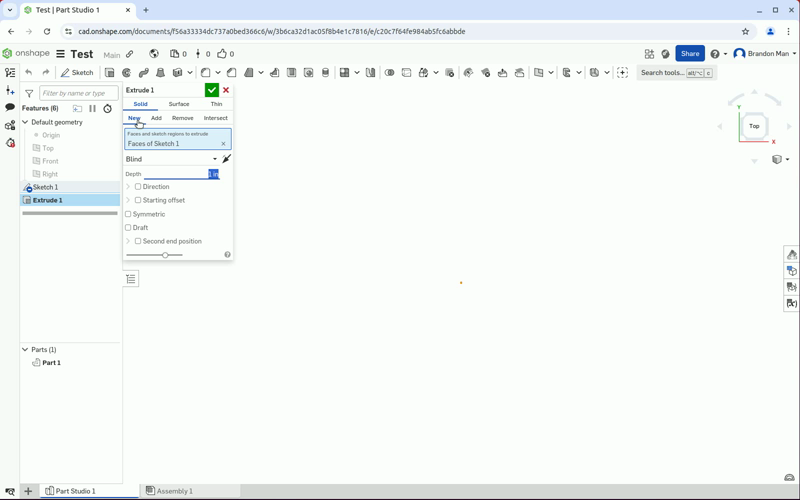
text(-0.241)
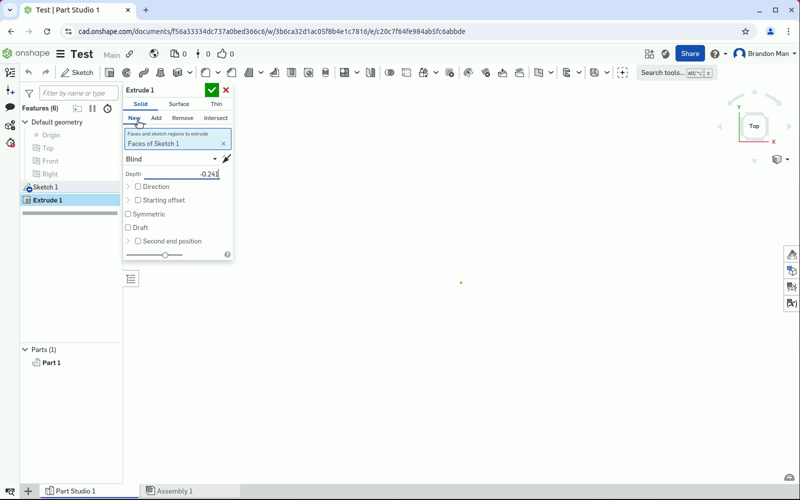
key(enter)
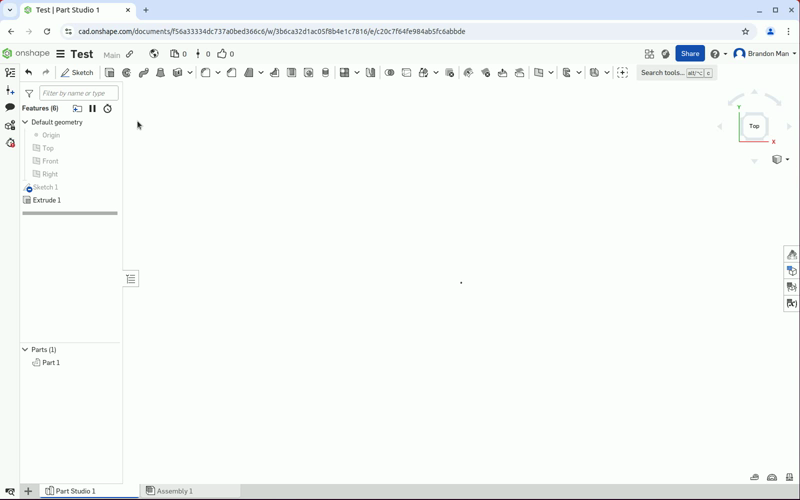
key(shift+h)
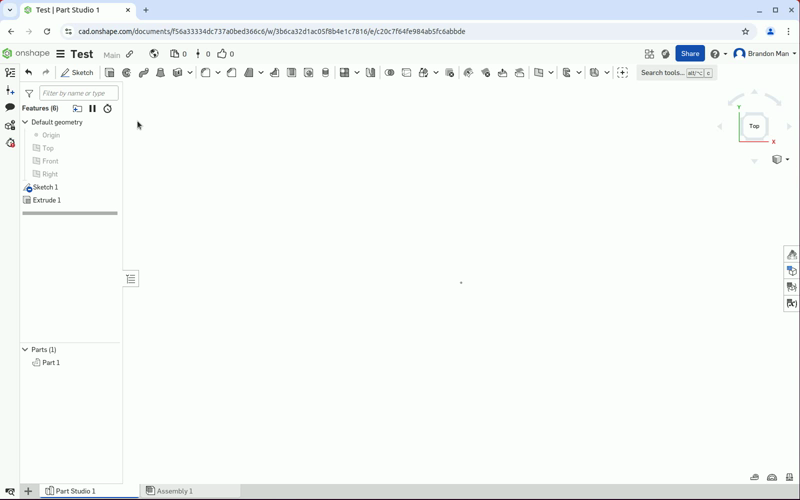
key(shift+h)
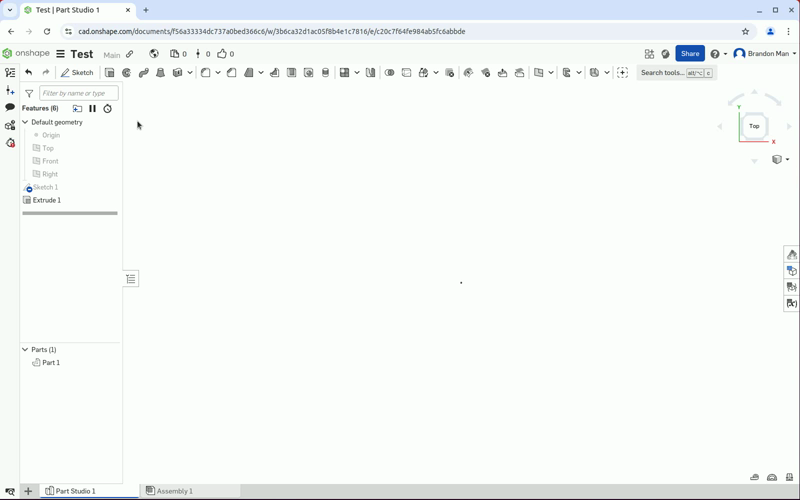
mouse_move(73, 189)
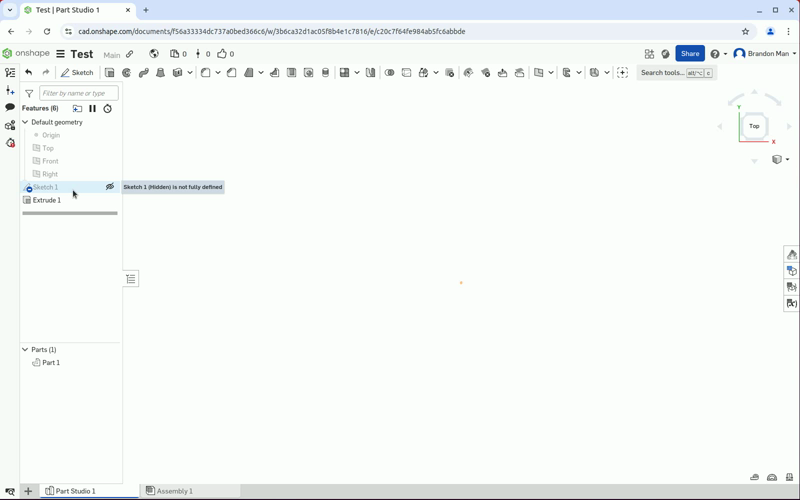
click(73, 189)
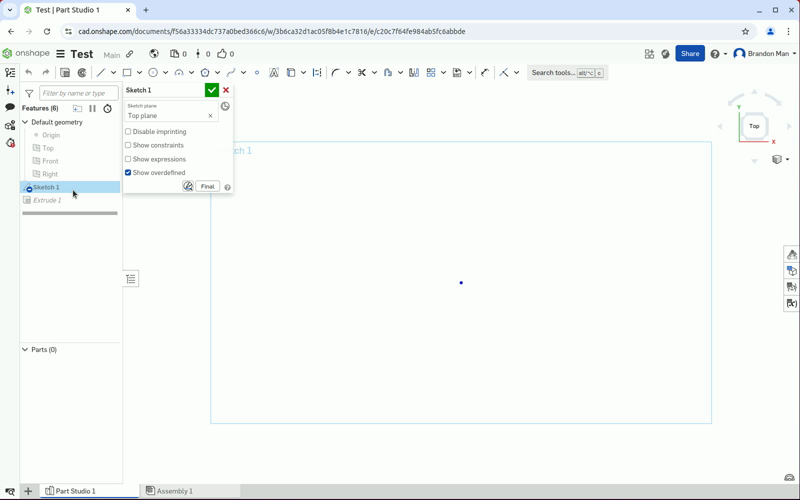
mouse_move(229, 92)
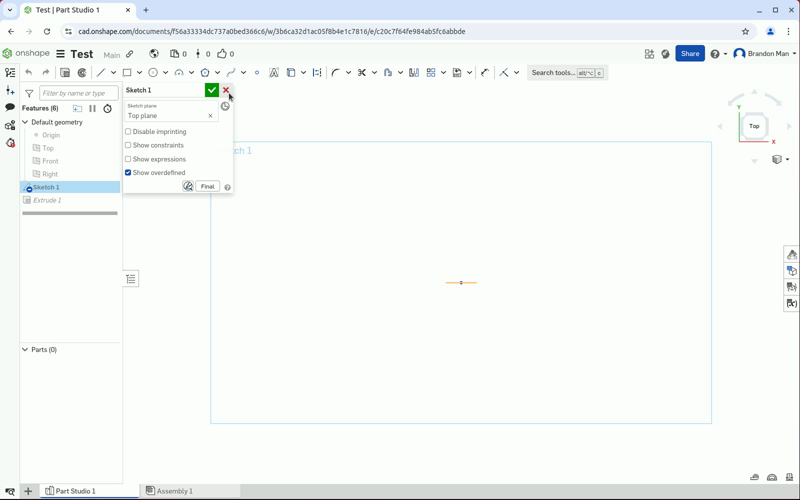
click(229, 92)
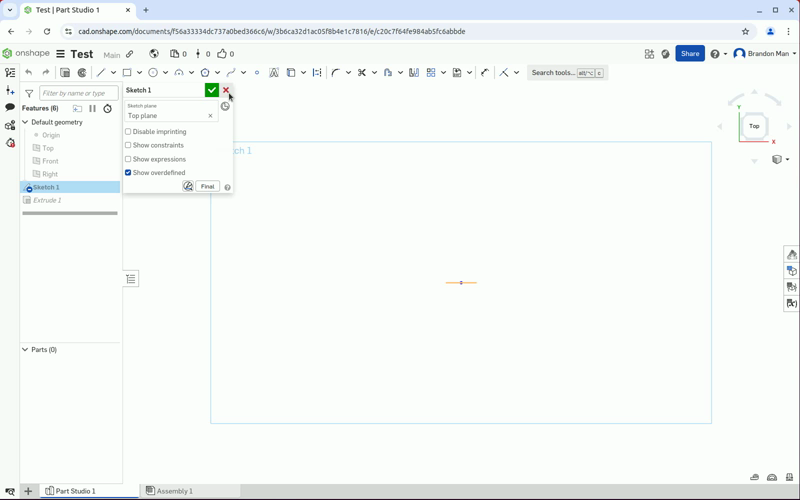
key(shift+s)
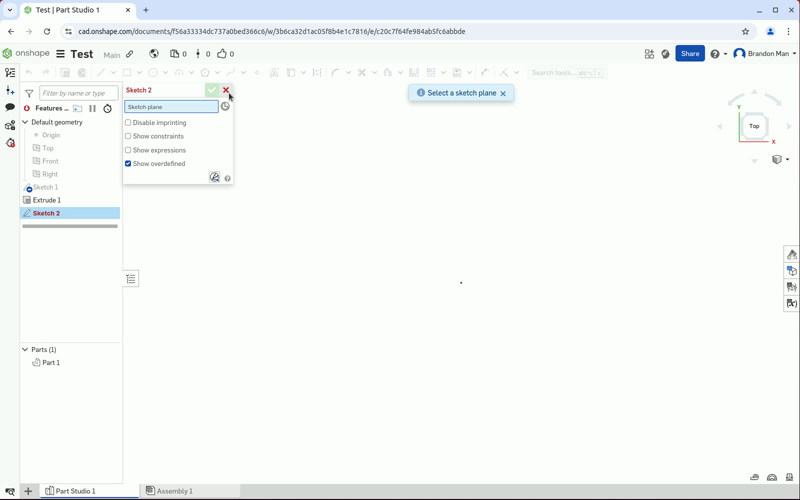
mouse_move(73, 150)
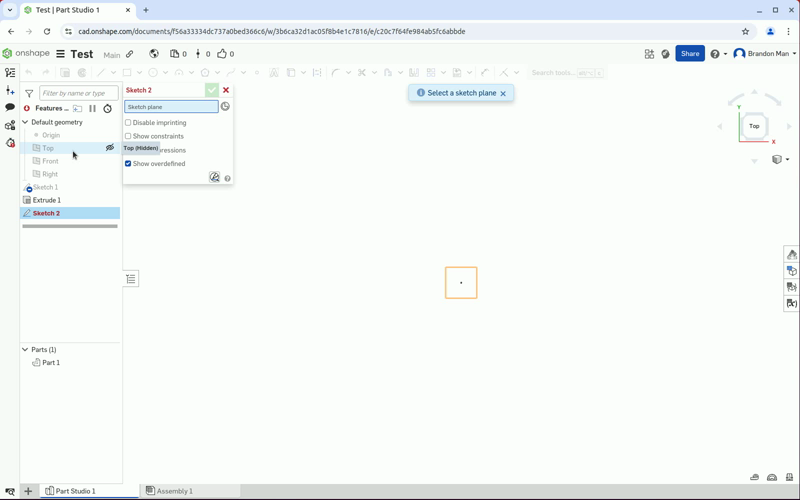
click(73, 150)
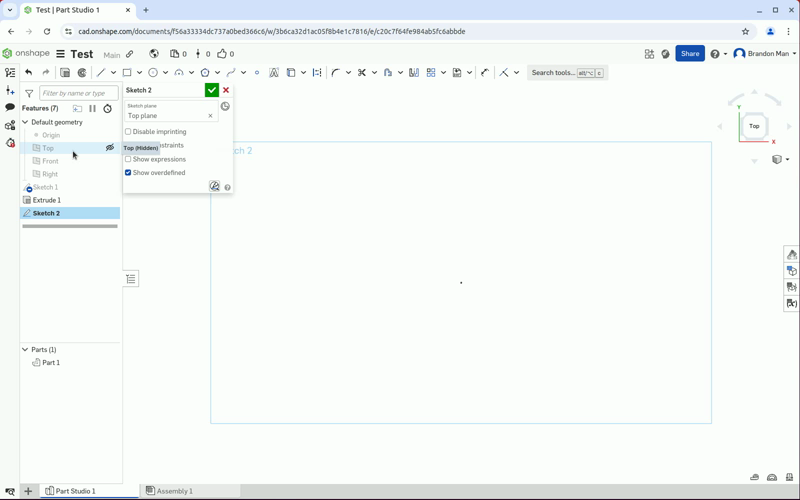
mouse_move(73, 352)
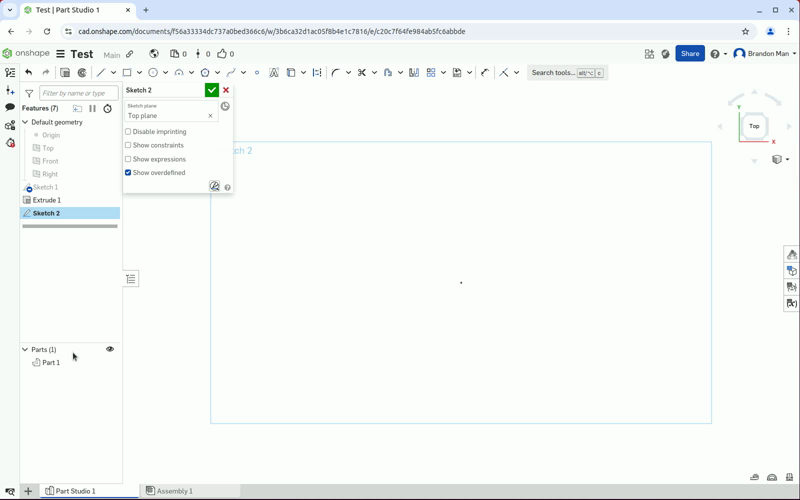
key(y)
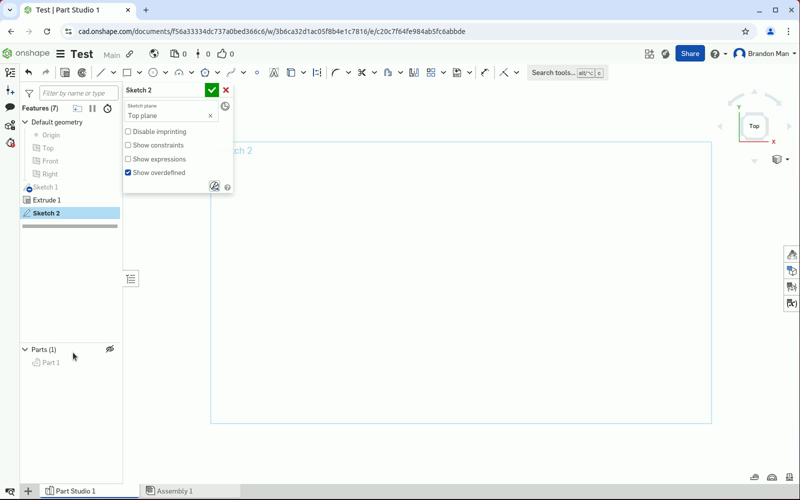
key(c)
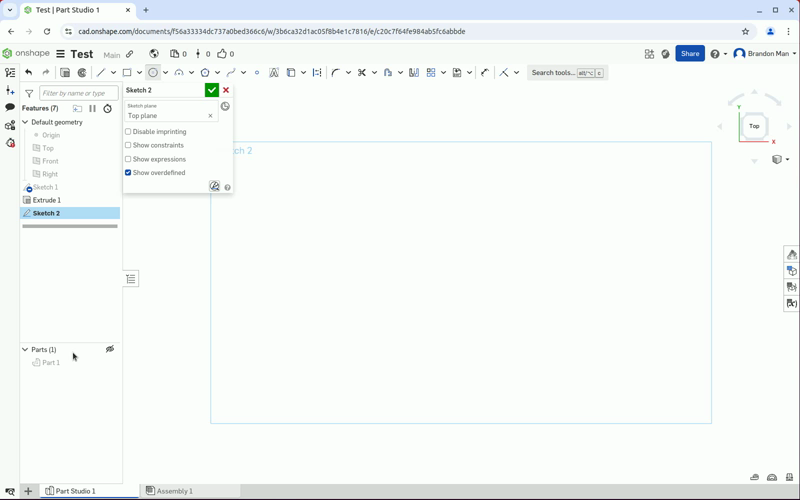
key_down(shift)
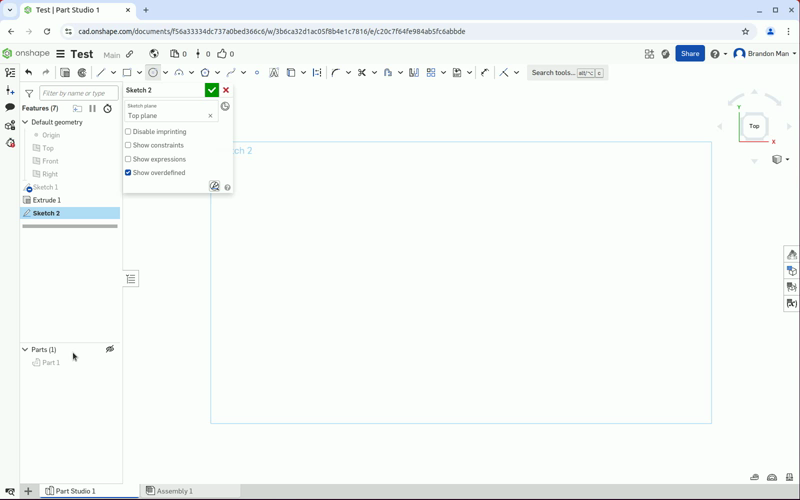
mouse_move(461, 282)
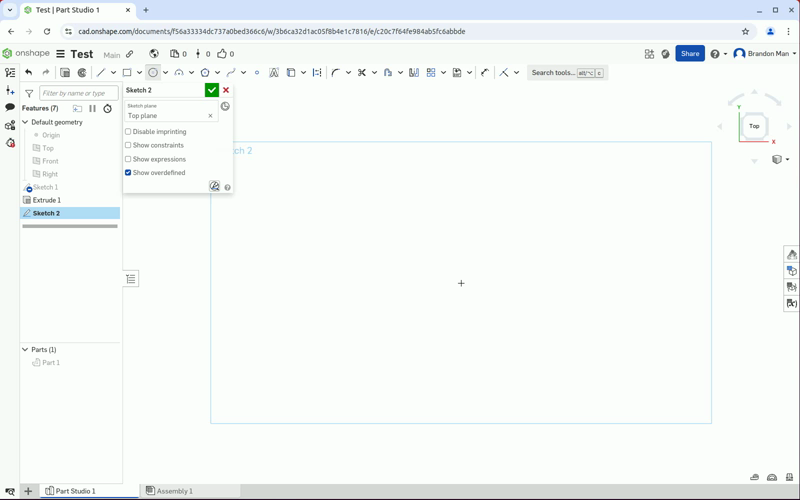
click(461, 282)
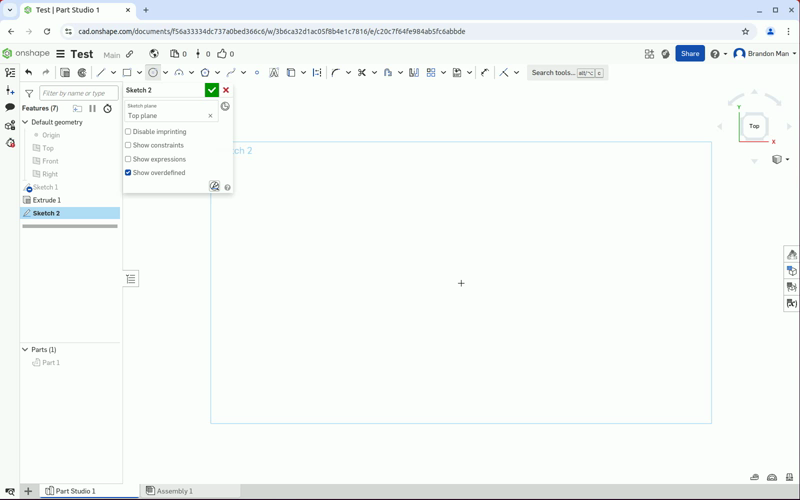
key_up(shift)
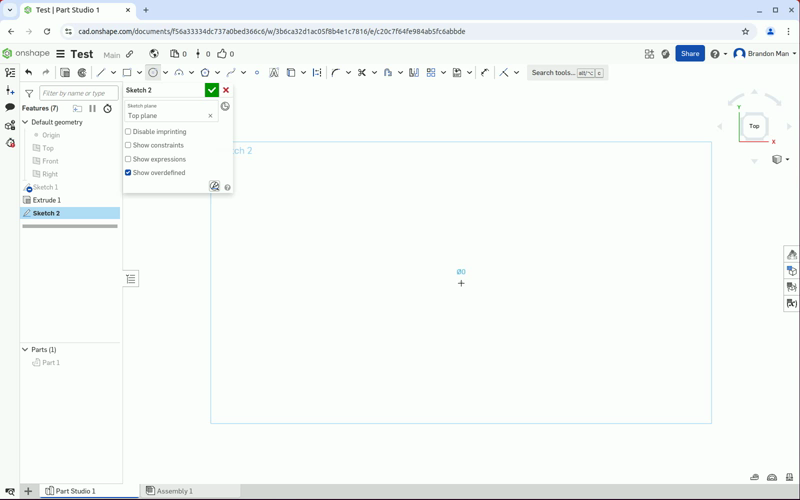
mouse_move(461, 282)
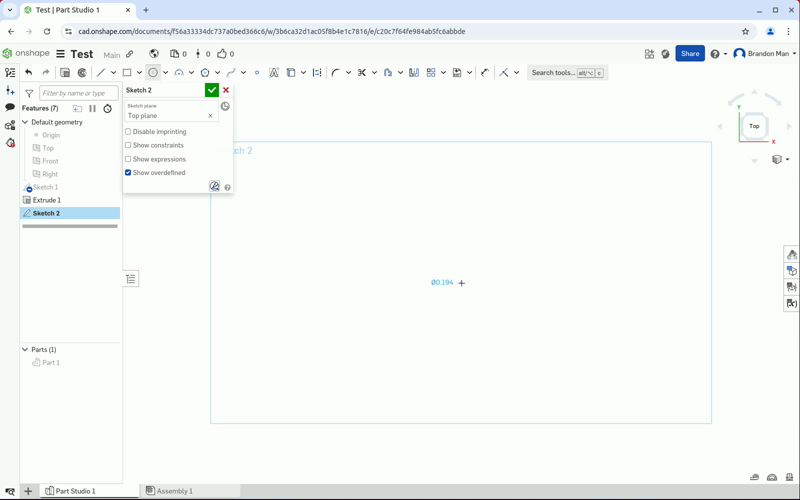
scroll(6)
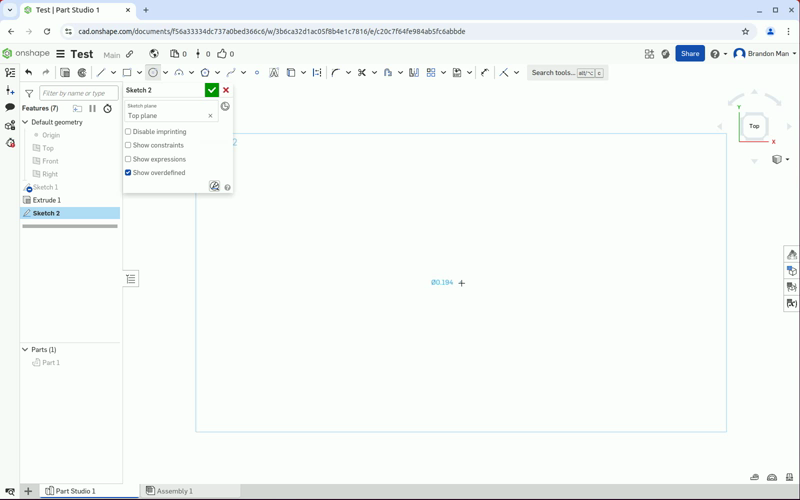
scroll(6)
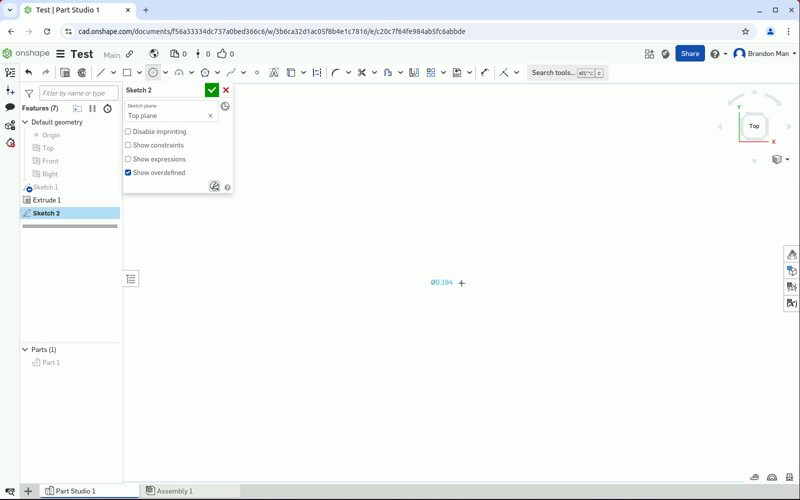
scroll(6)
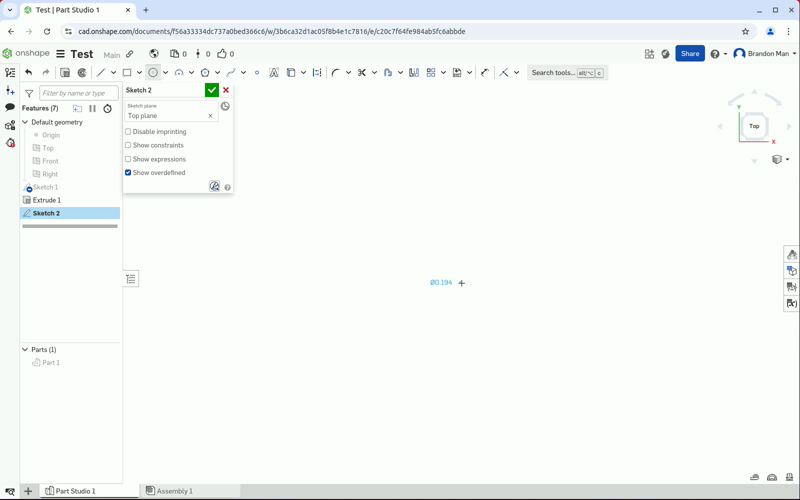
scroll(6)
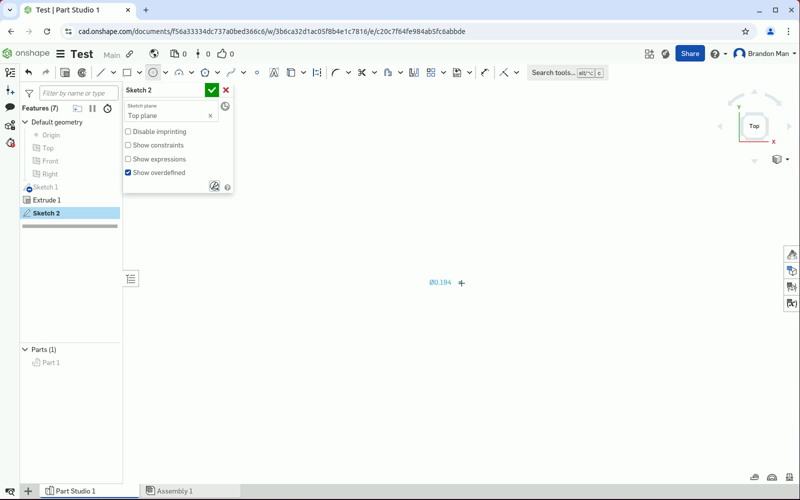
scroll(6)
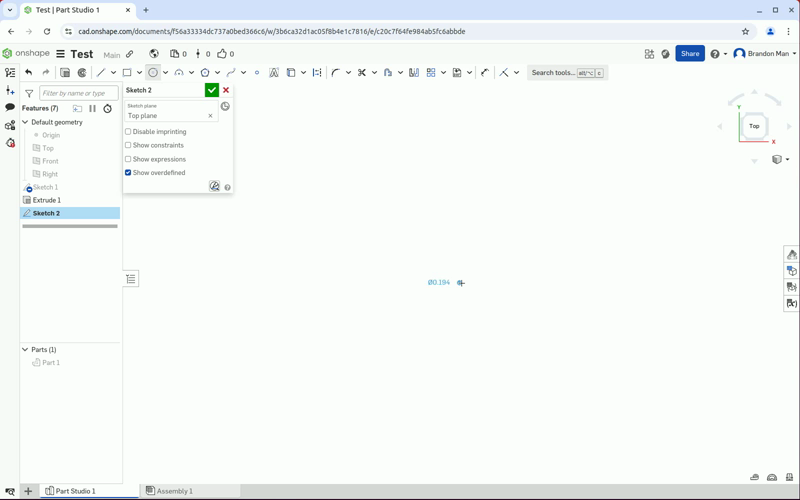
scroll(6)
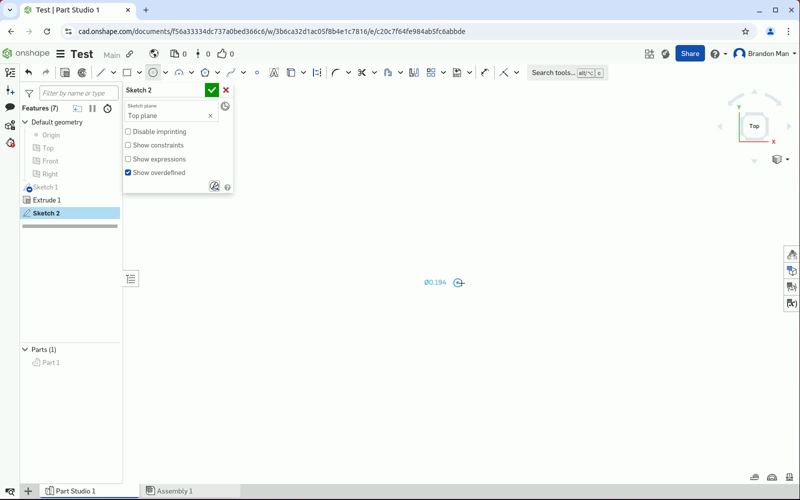
scroll(6)
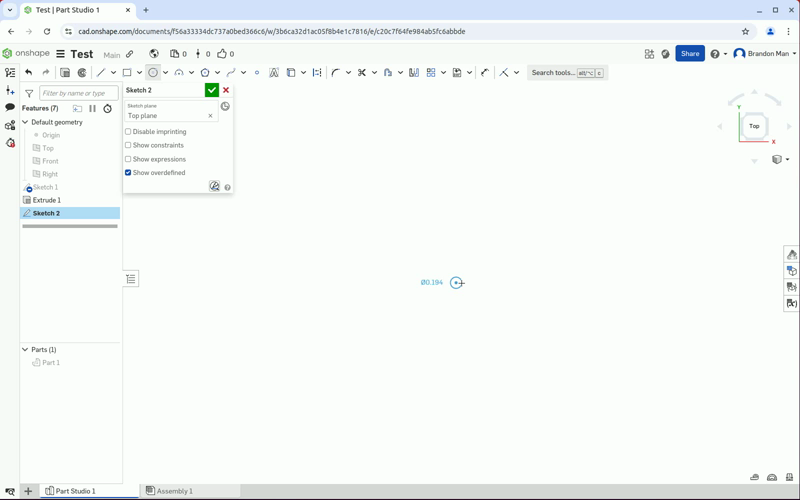
click(461, 282)
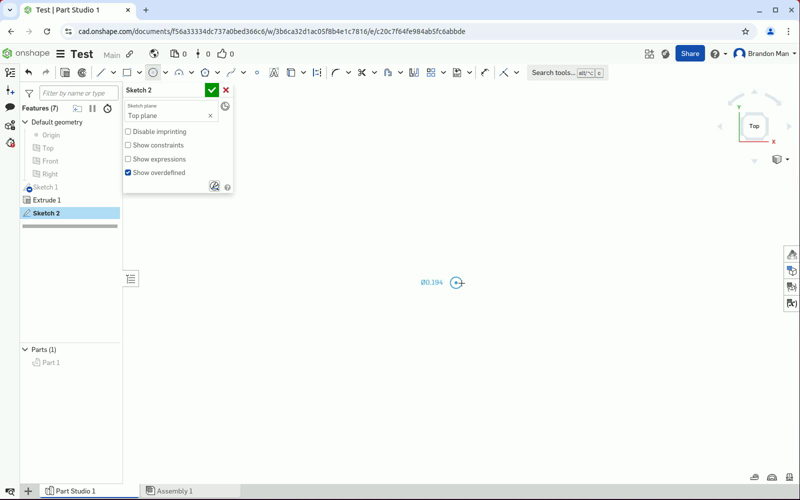
scroll(-6)
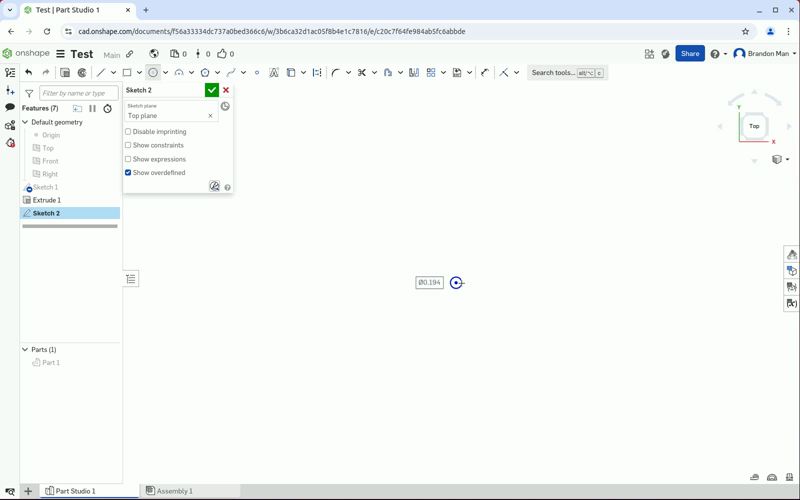
scroll(-6)
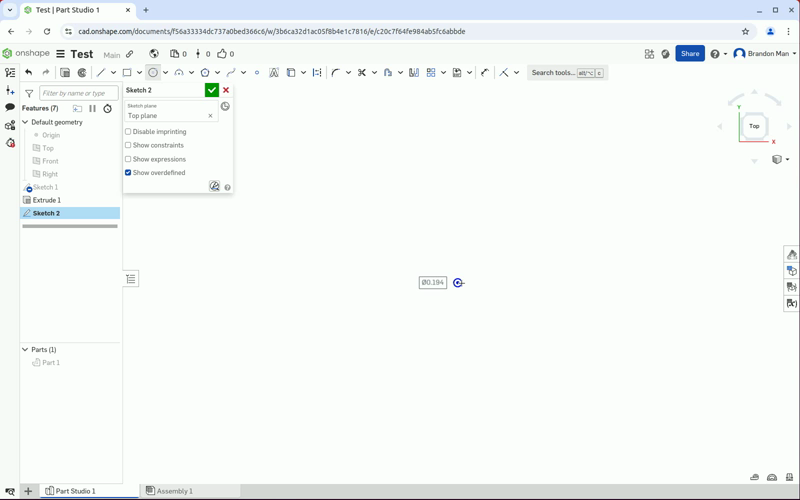
scroll(-6)
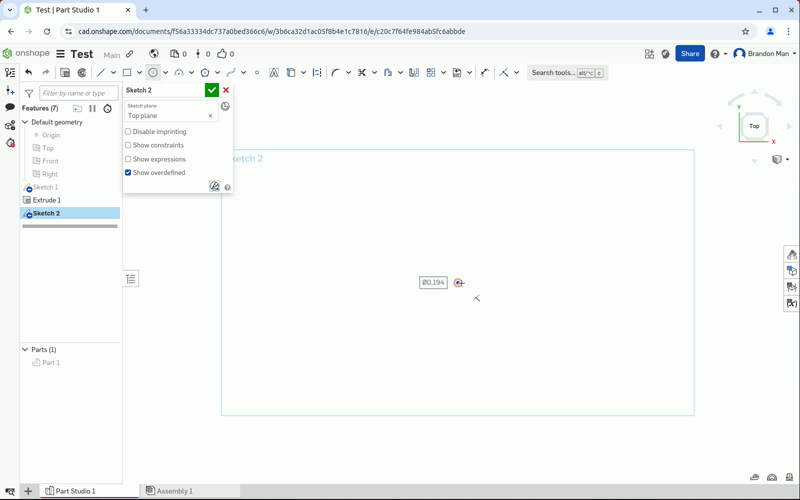
scroll(-6)
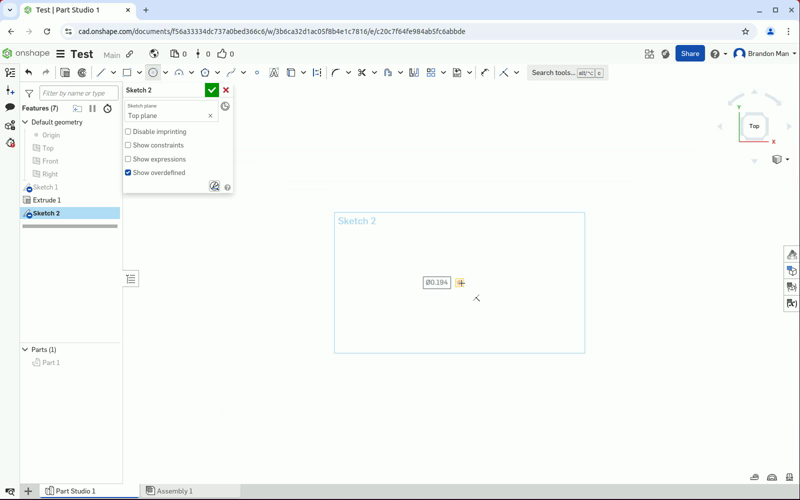
scroll(-6)
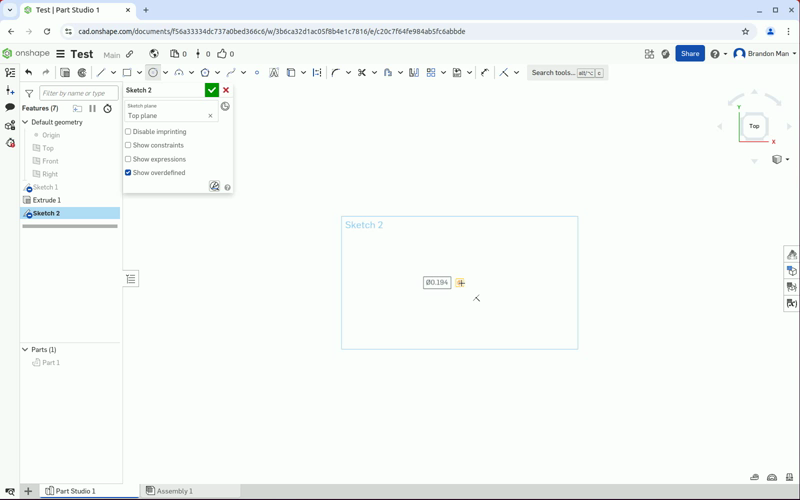
scroll(-6)
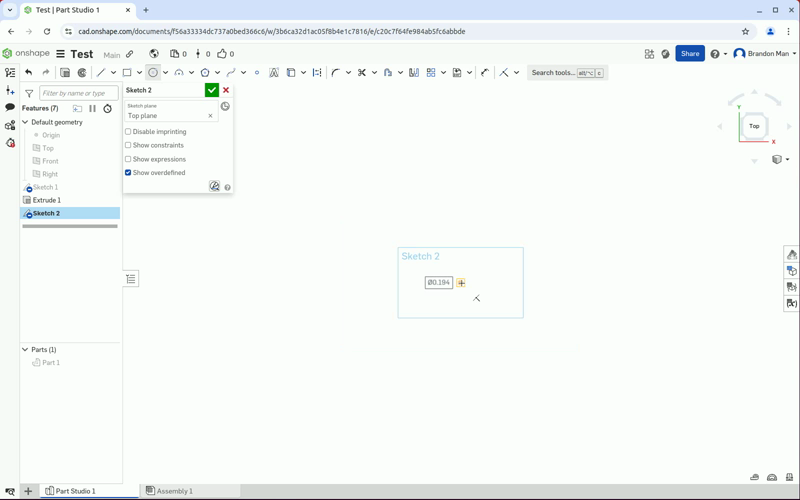
scroll(-6)
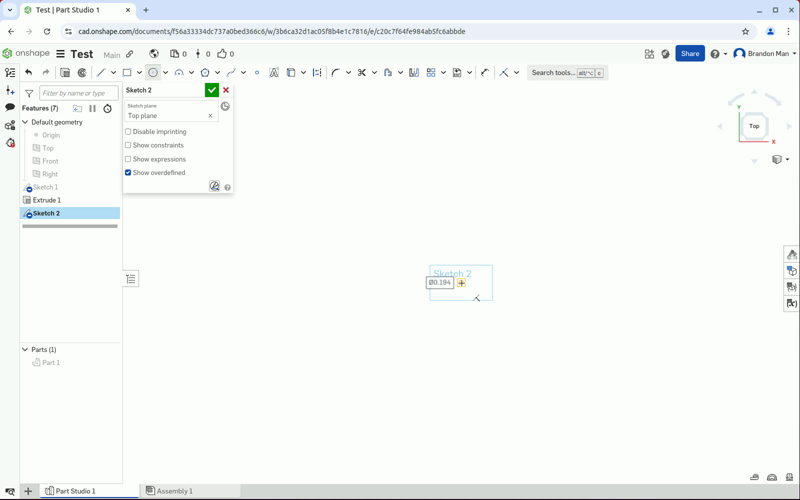
key(esc)
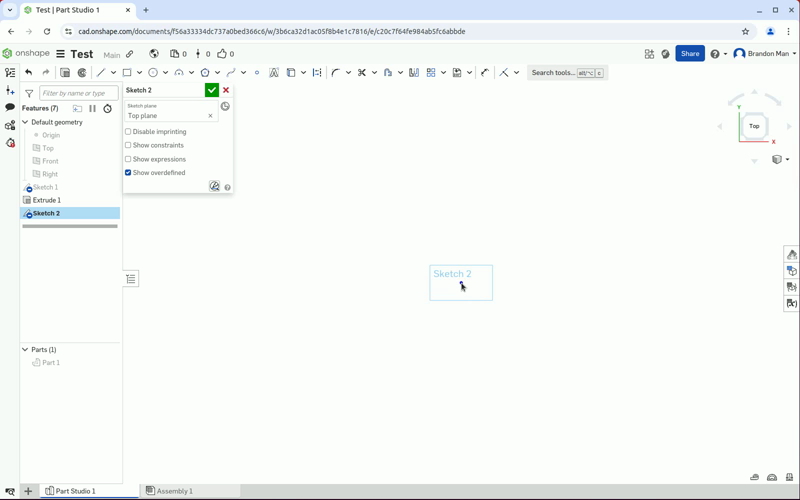
mouse_move(461, 283)
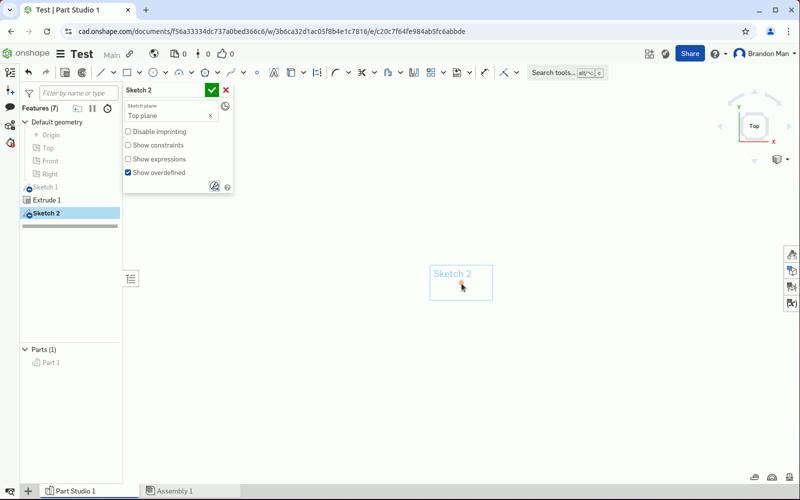
scroll(6)
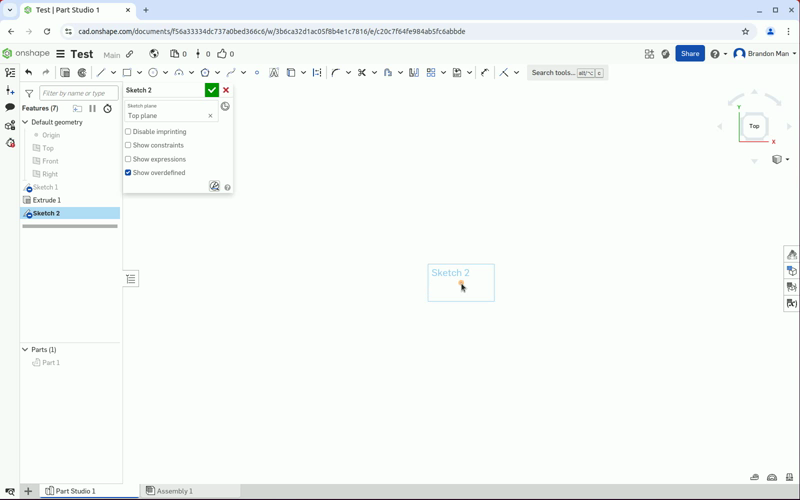
scroll(6)
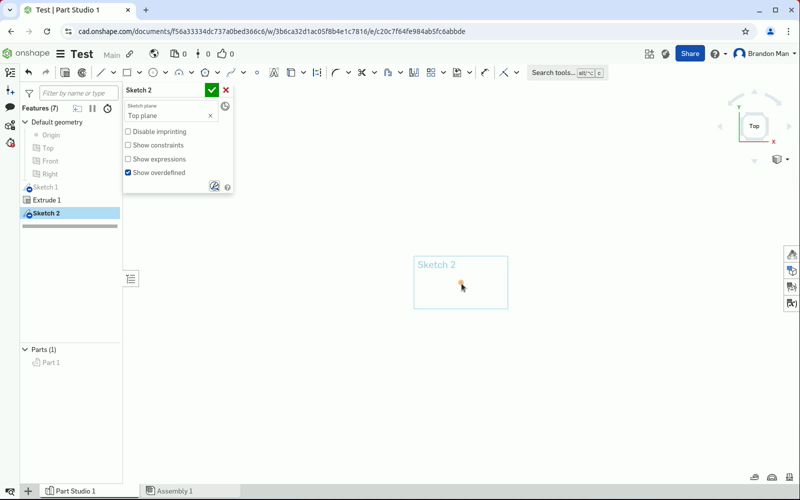
scroll(6)
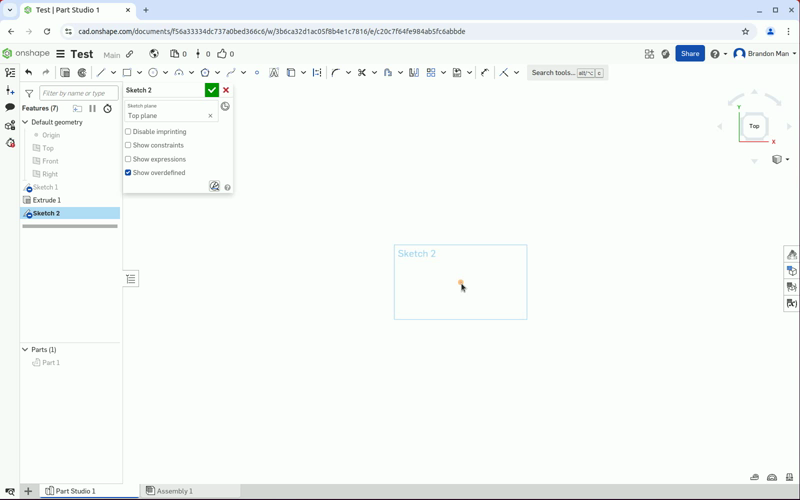
scroll(6)
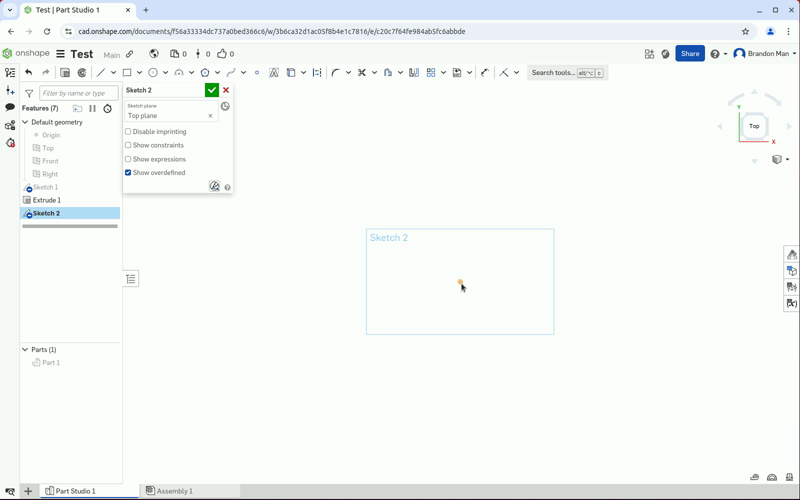
scroll(6)
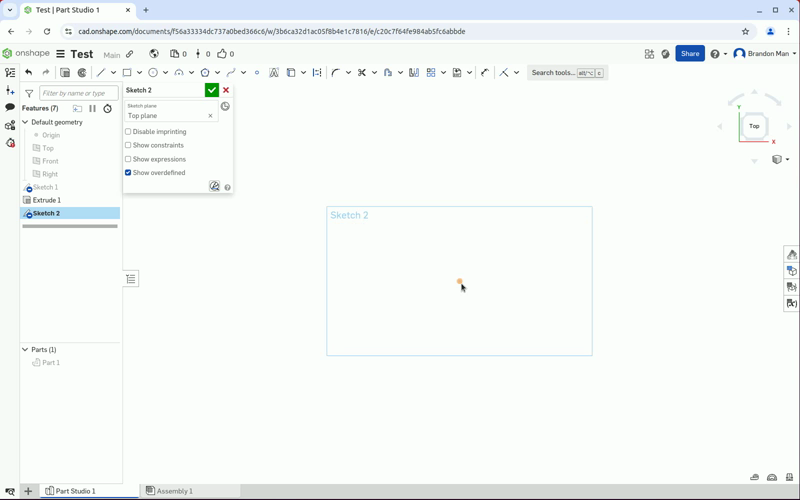
scroll(6)
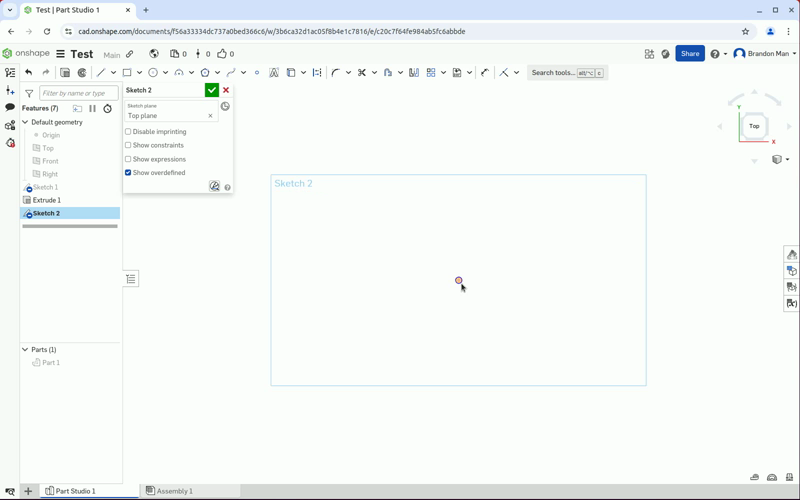
scroll(6)
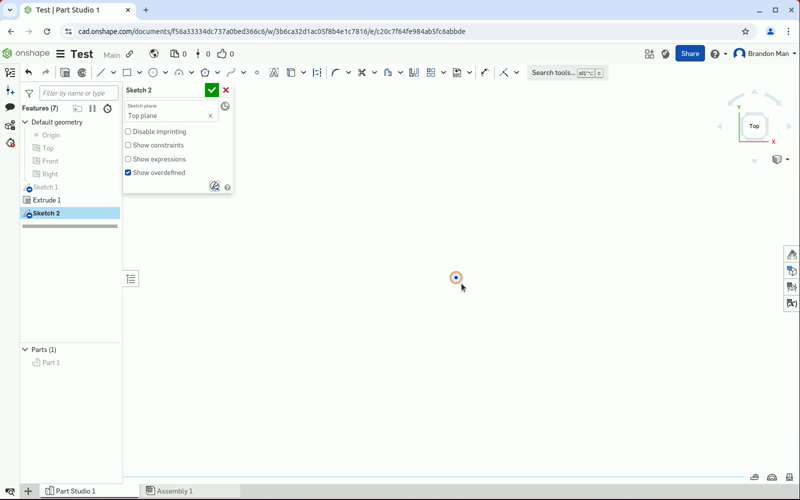
click(461, 283)
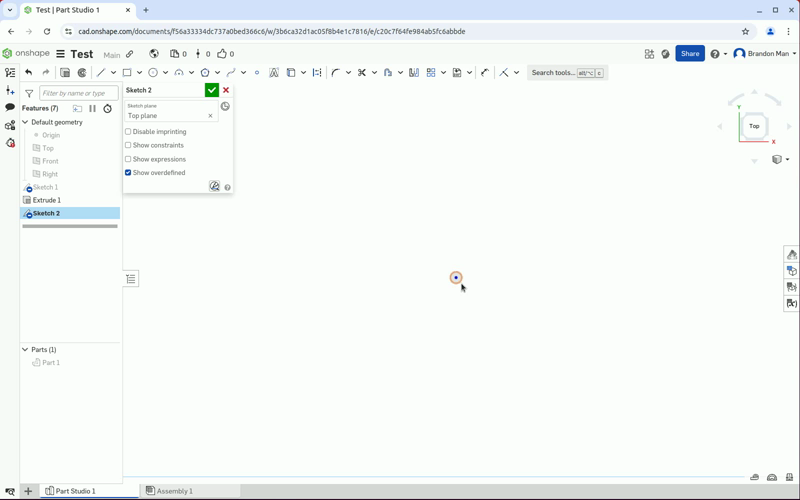
scroll(-6)
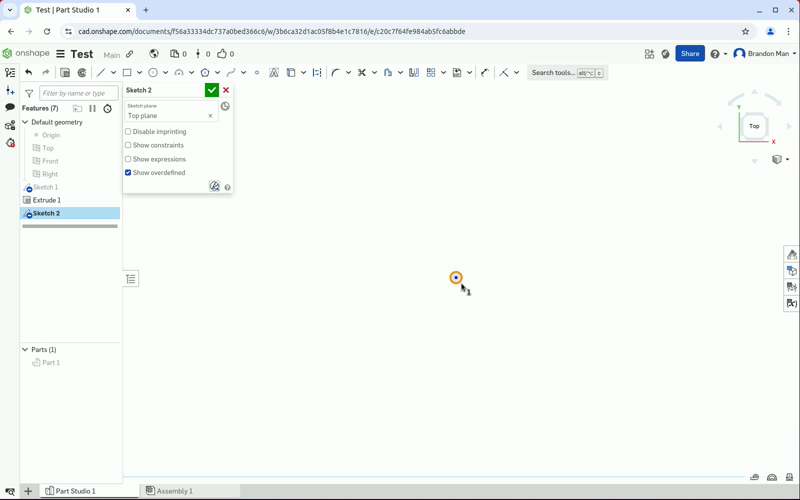
scroll(-6)
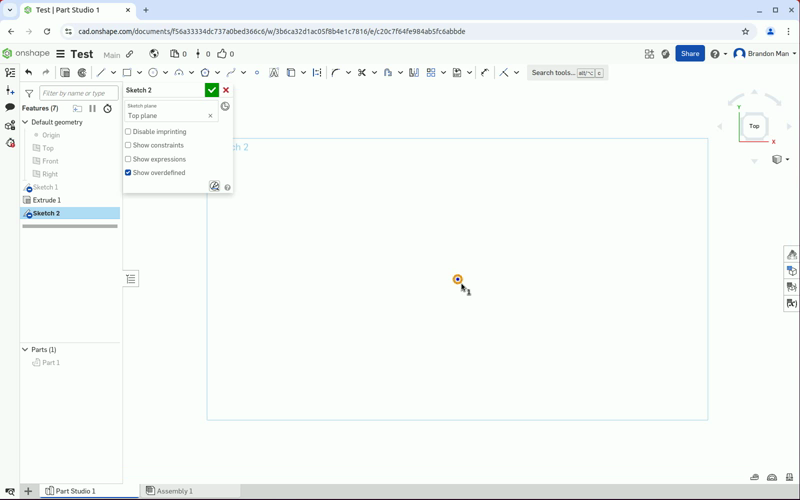
scroll(-6)
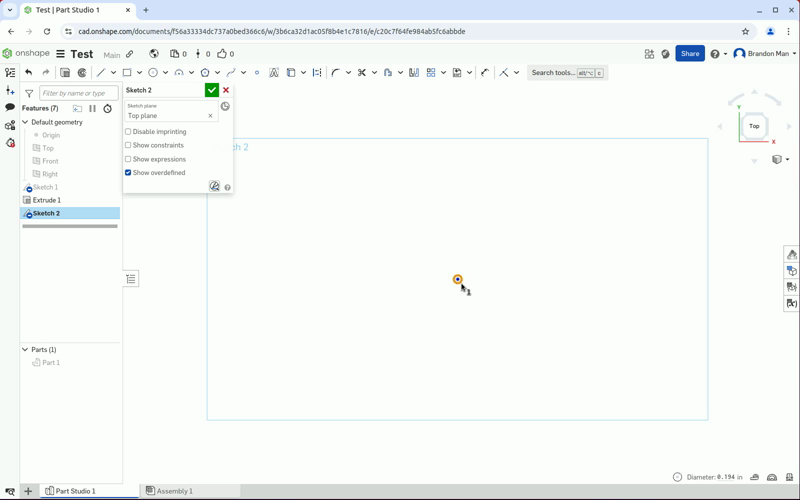
scroll(-6)
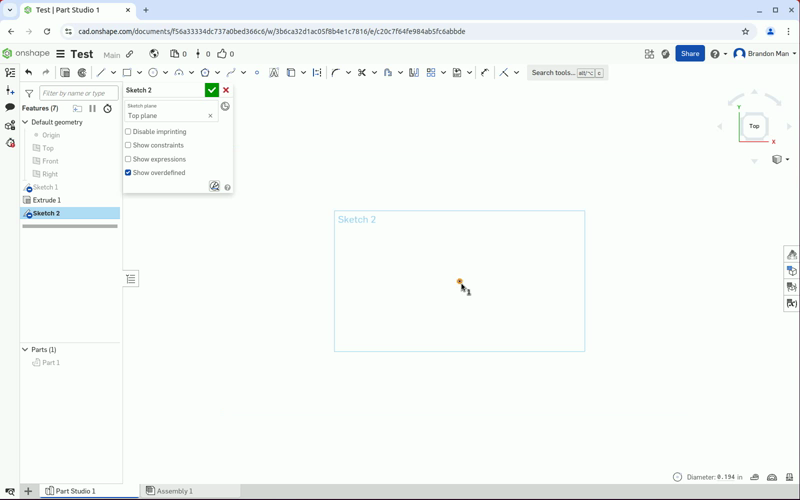
scroll(-6)
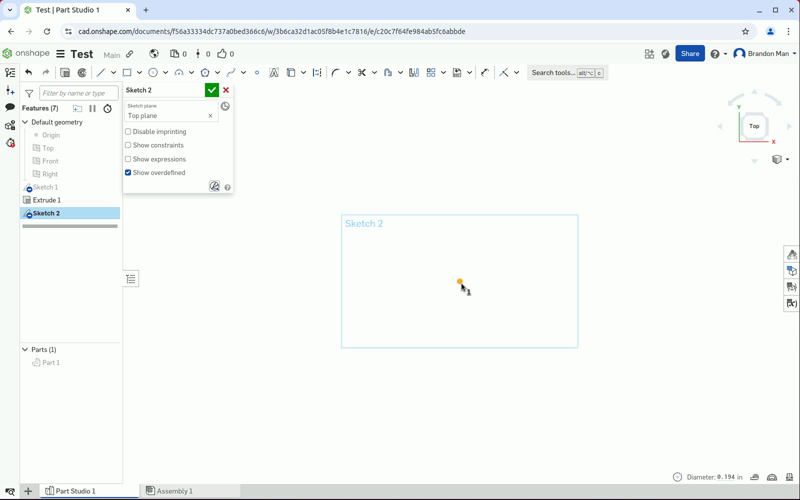
scroll(-6)
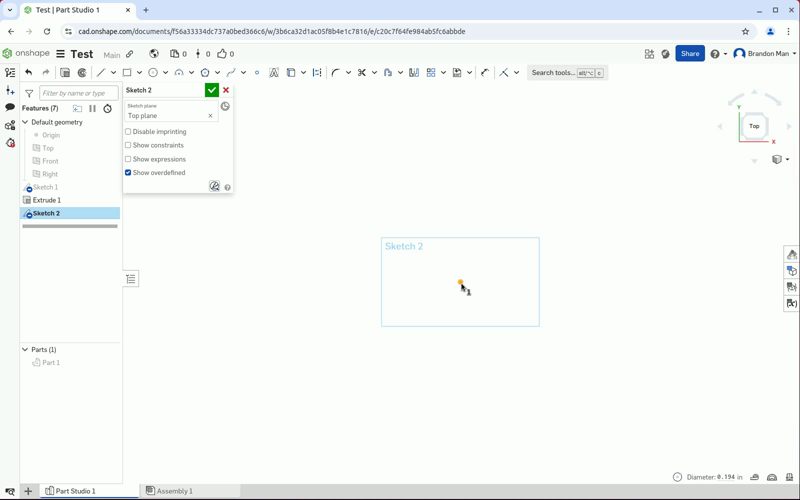
scroll(-6)
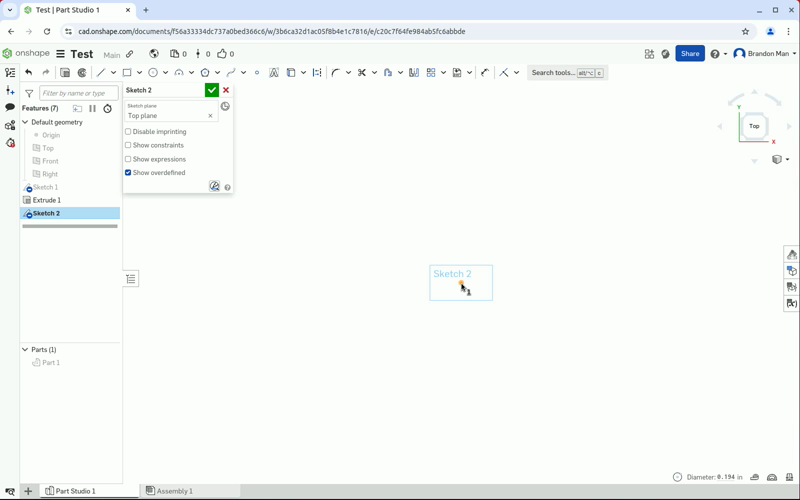
mouse_move(73, 352)
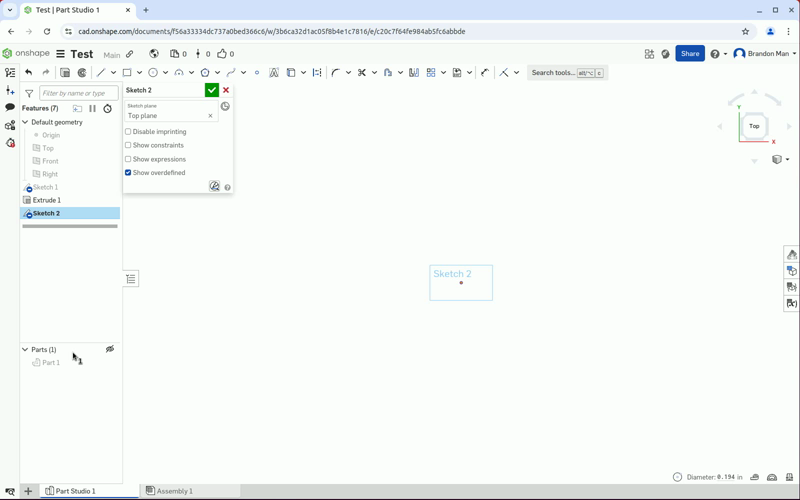
key(shift+y)
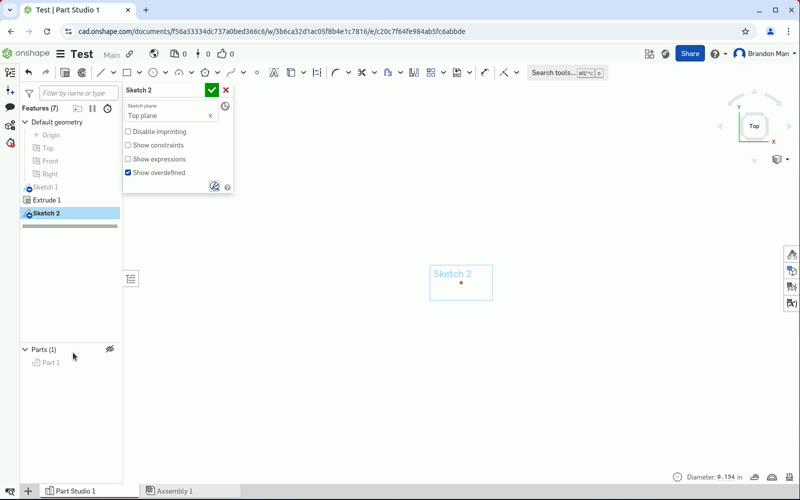
key(shift+e)
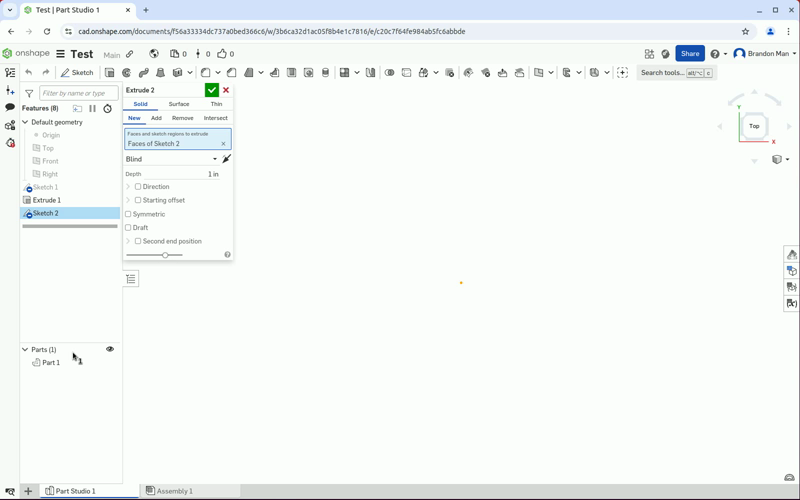
mouse_move(143, 106)
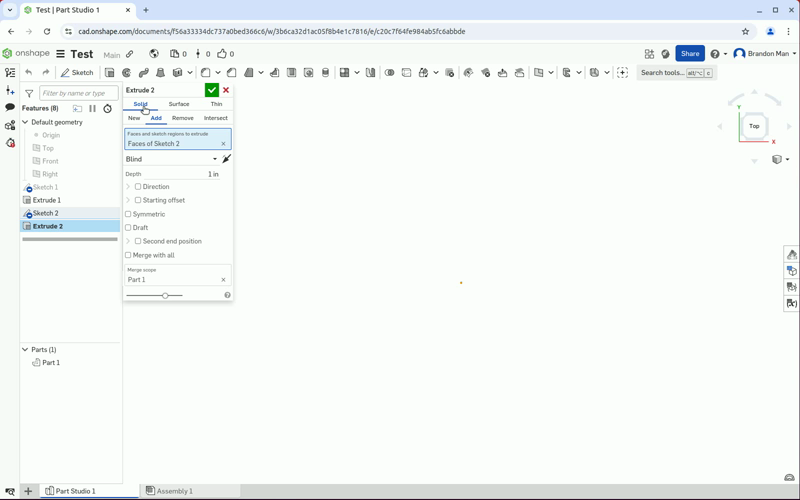
click(143, 106)
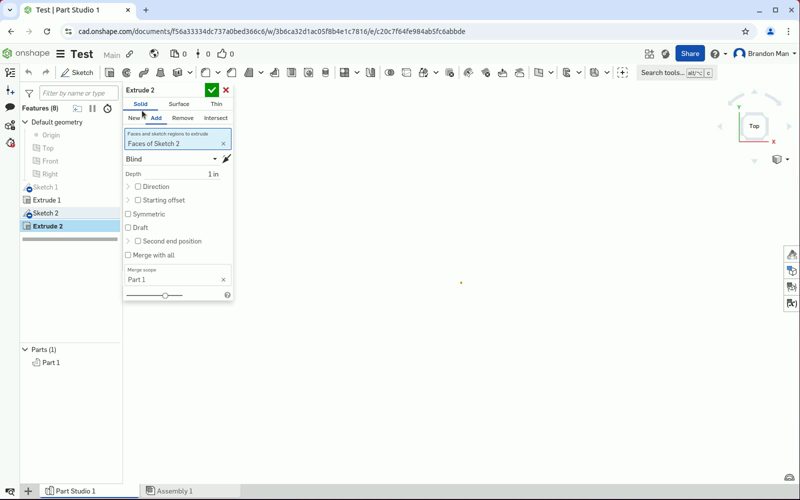
mouse_move(137, 120)
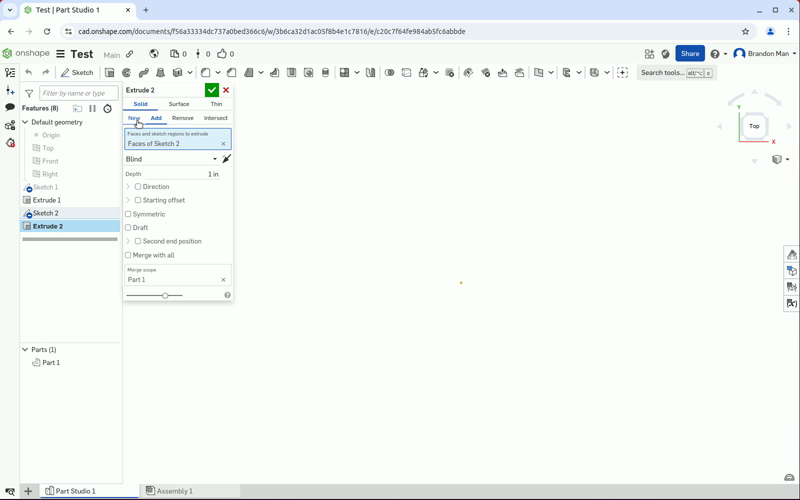
click(137, 120)
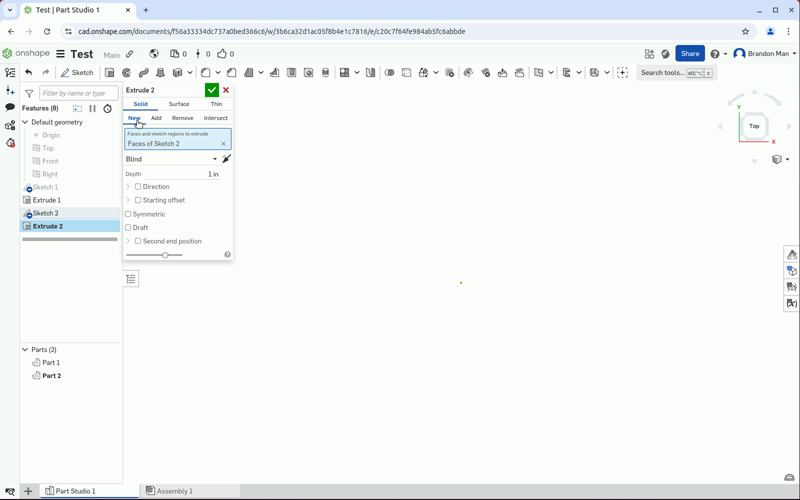
key(tab, 4)
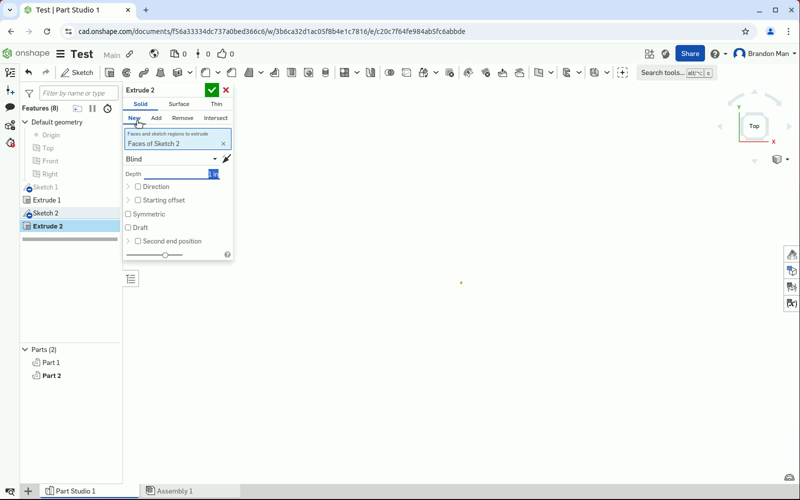
text(23.108)
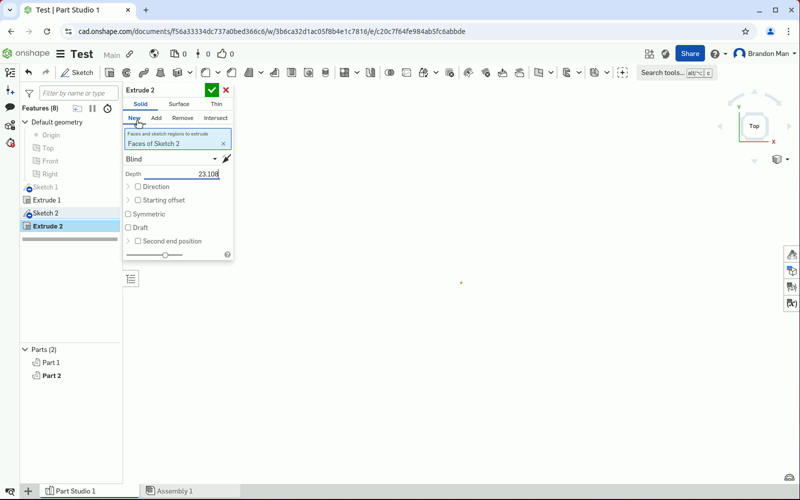
key(enter)
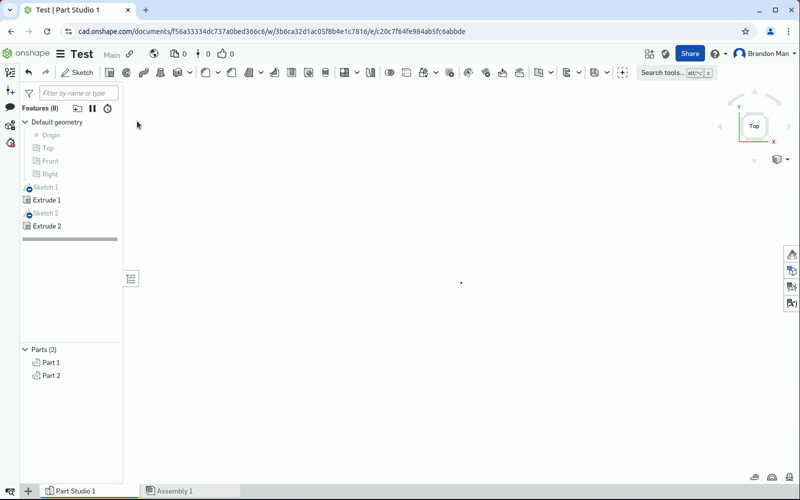
key(shift+h)
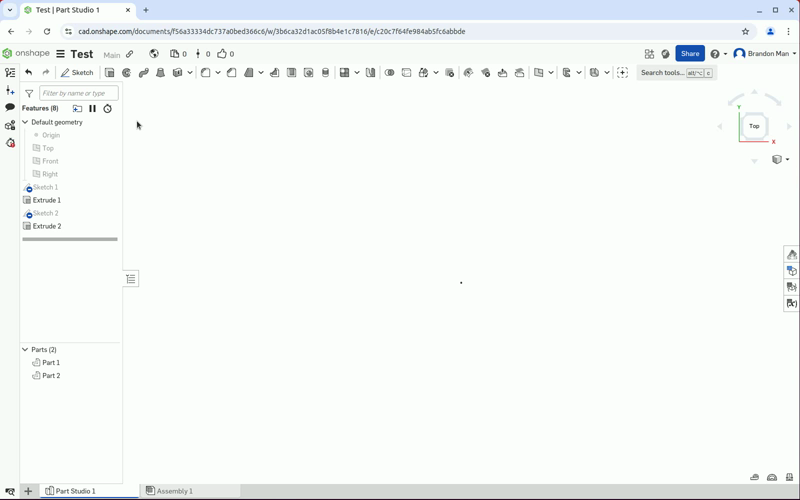
key(shift+h)
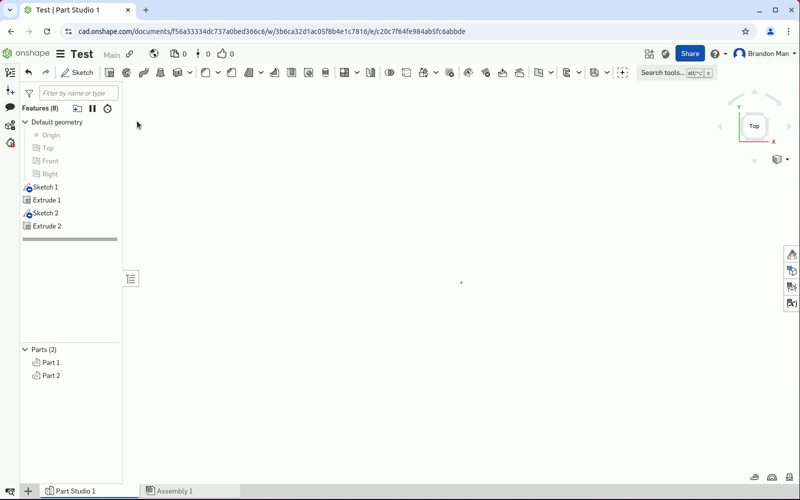
key(shift+7)
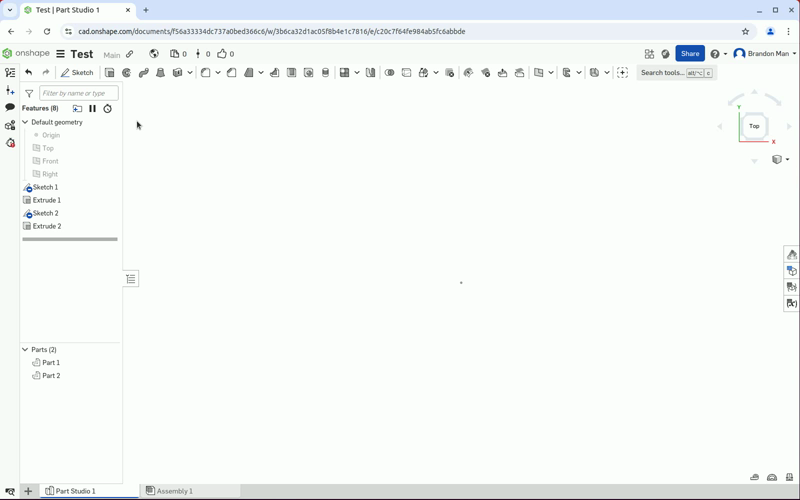
key(up, 3)
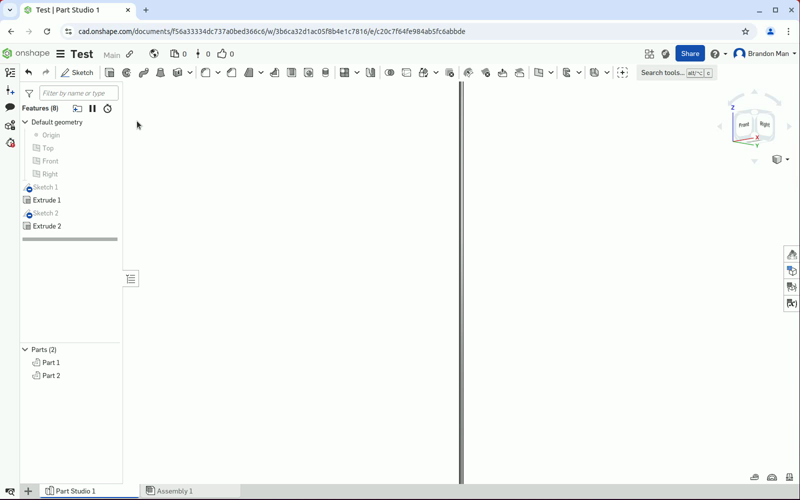
key(left, 3)
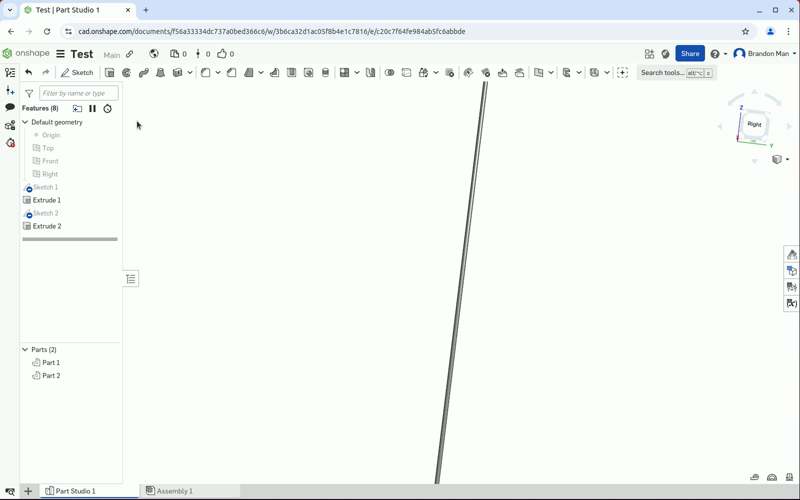
key(right, 3)
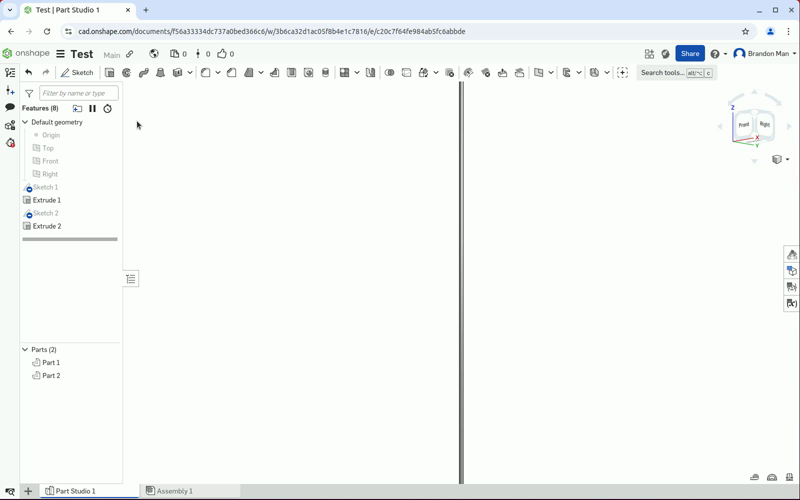
key(down, 3)
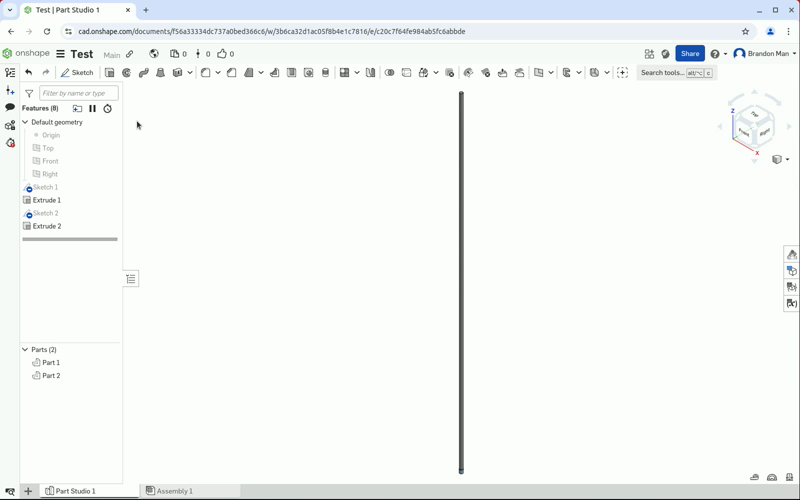
mouse_move(73, 189)
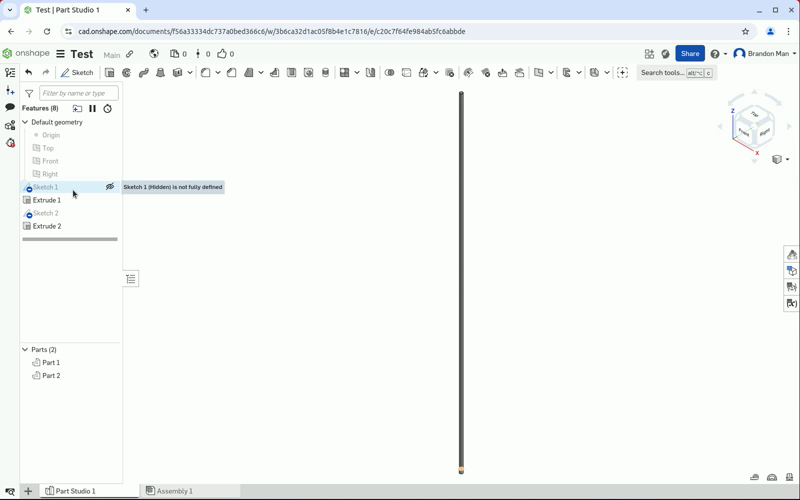
click(73, 189)